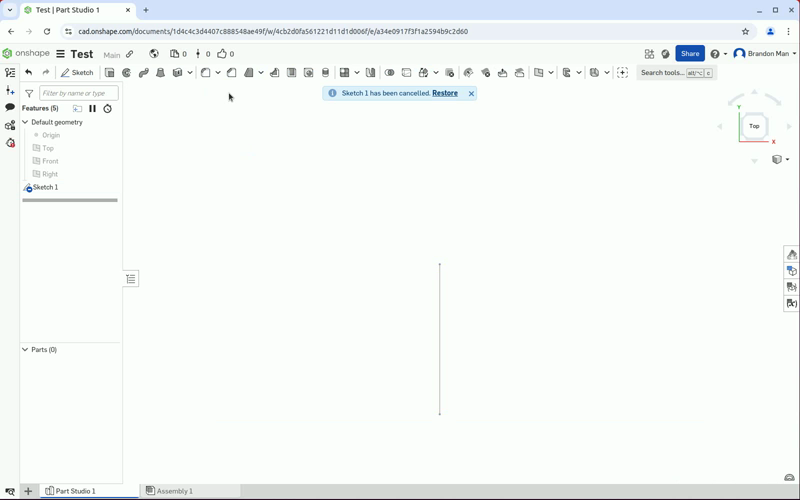
key(shift+h)
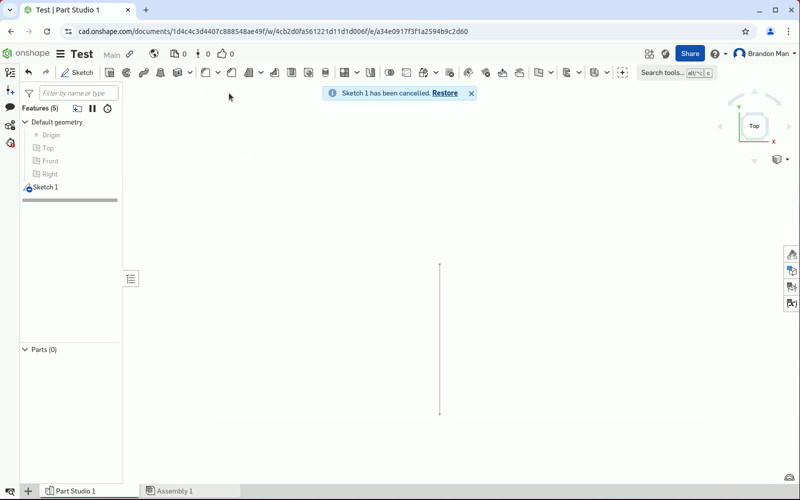
key(shift+s)
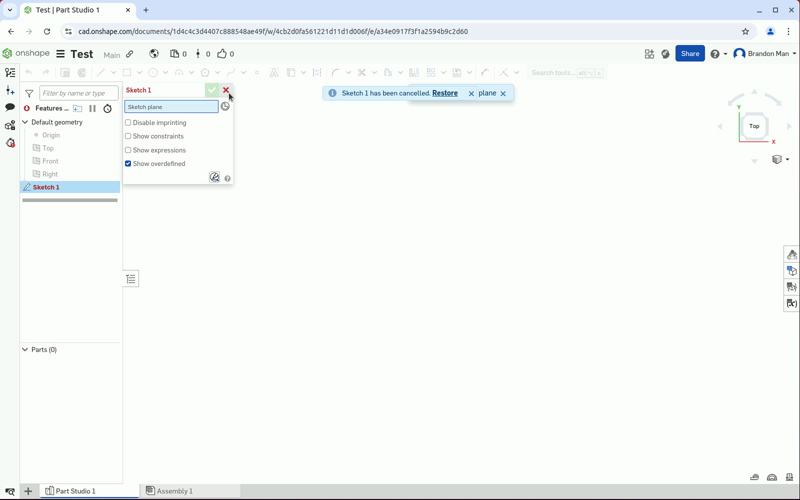
mouse_move(73, 150)
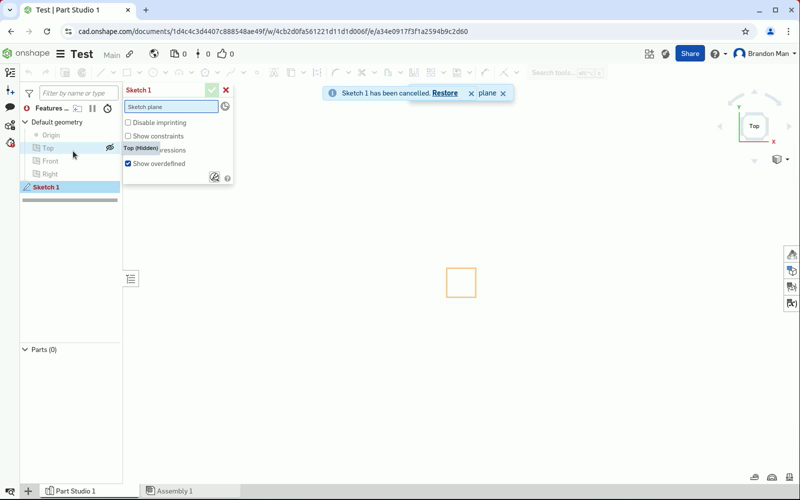
click(73, 150)
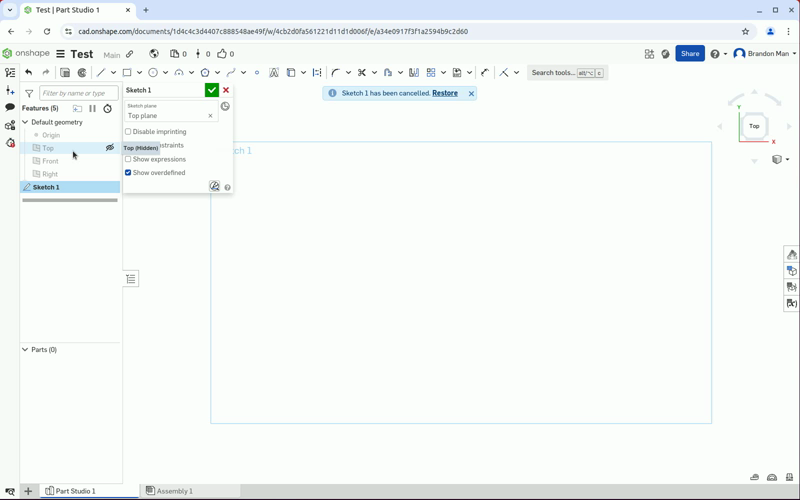
mouse_move(73, 352)
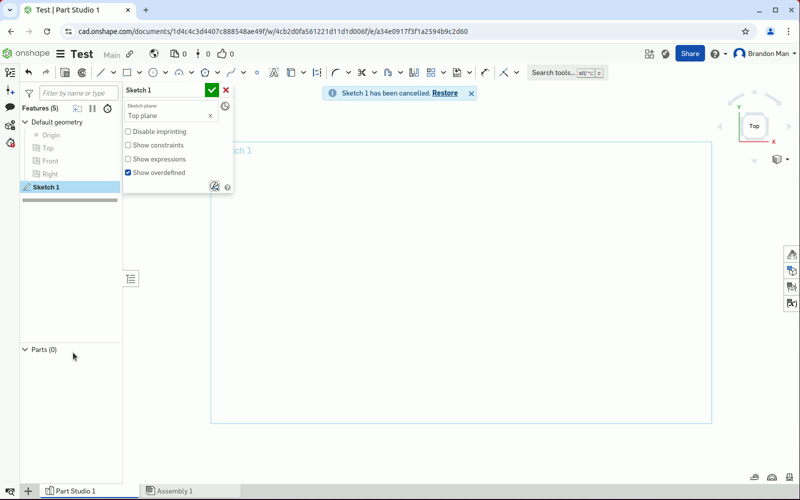
key(y)
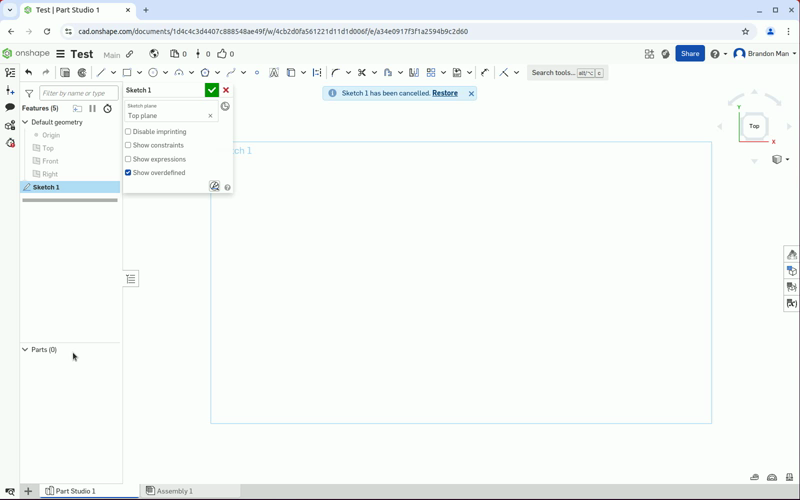
key(l)
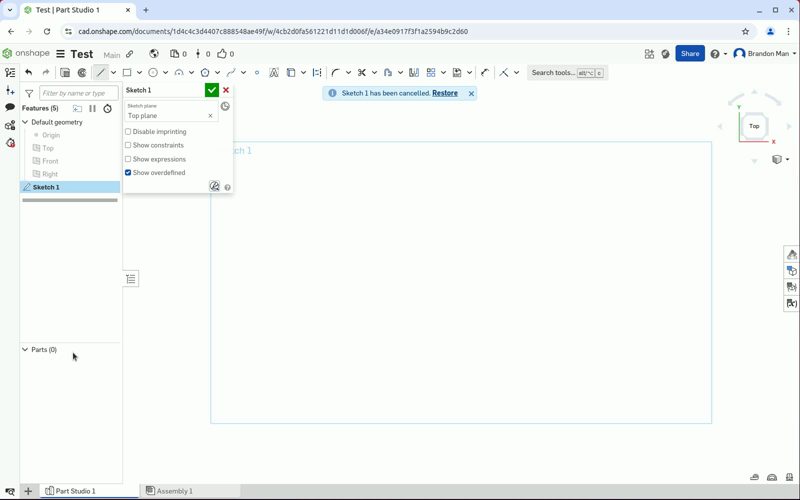
key_down(shift)
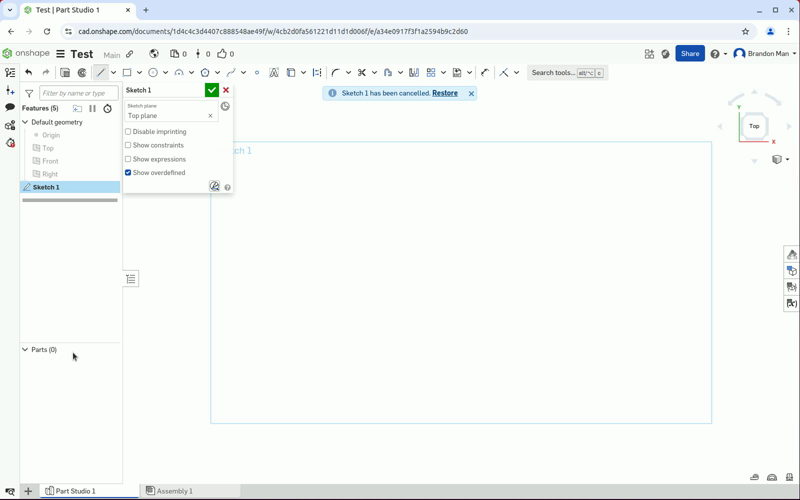
mouse_move(460, 282)
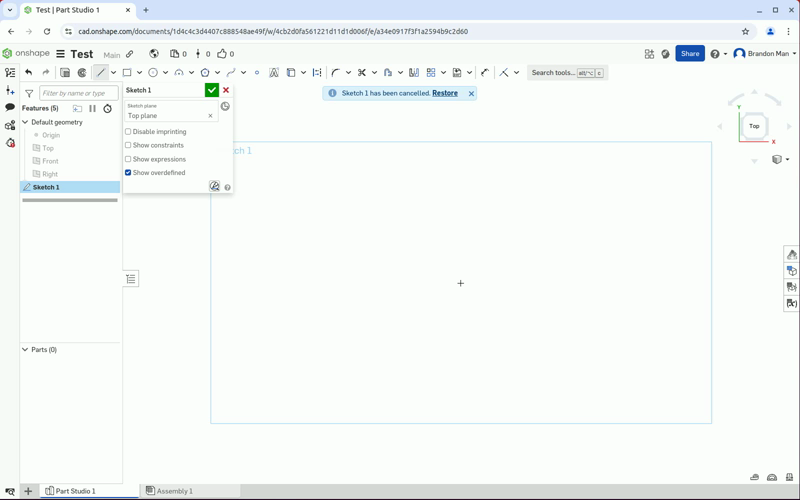
click(460, 282)
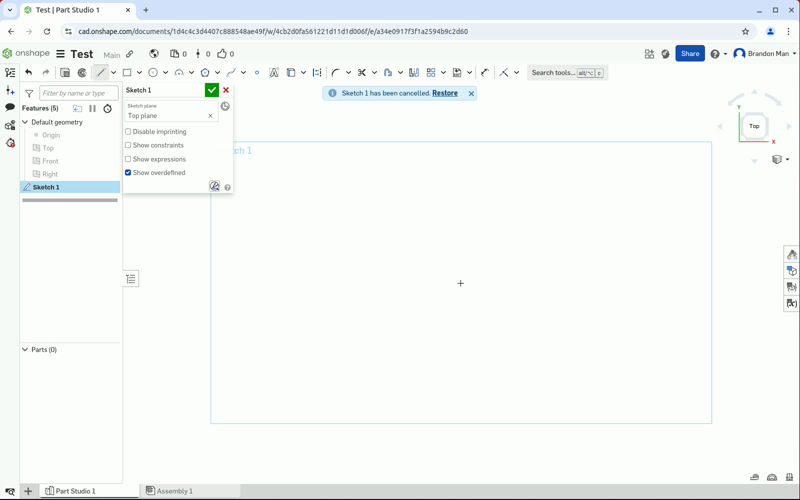
key_up(shift)
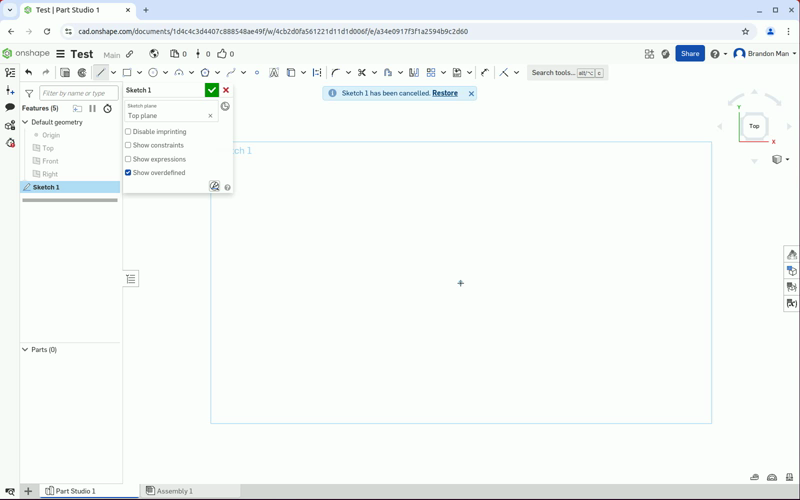
key_down(shift)
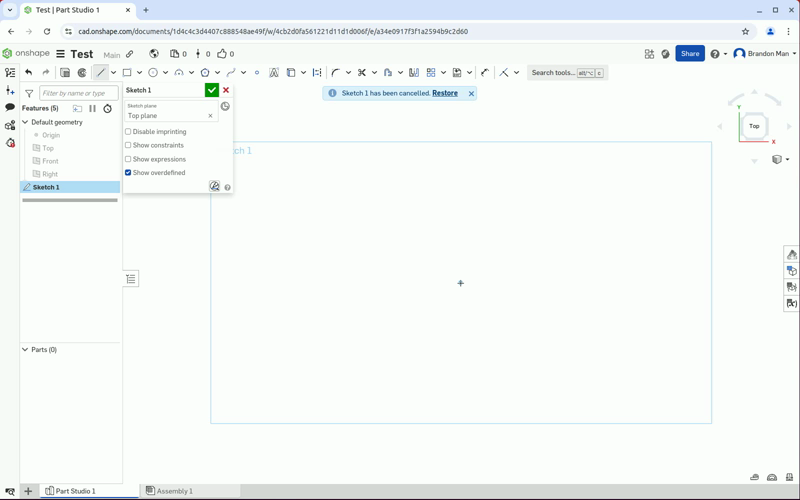
mouse_move(535, 282)
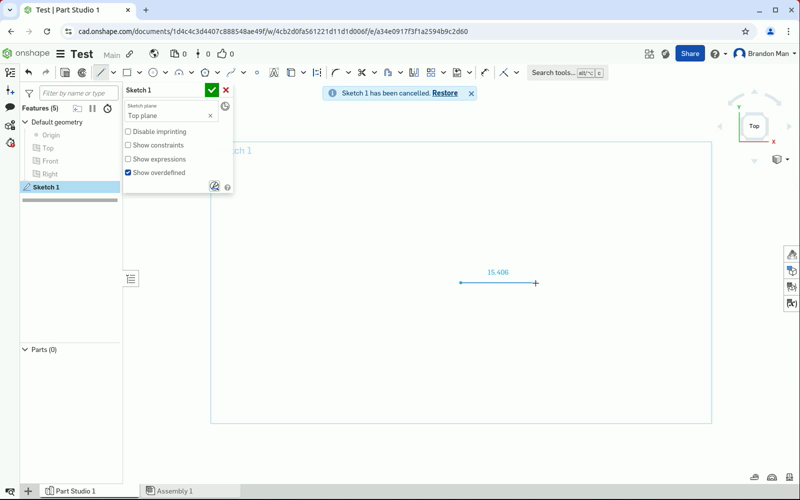
click(535, 282)
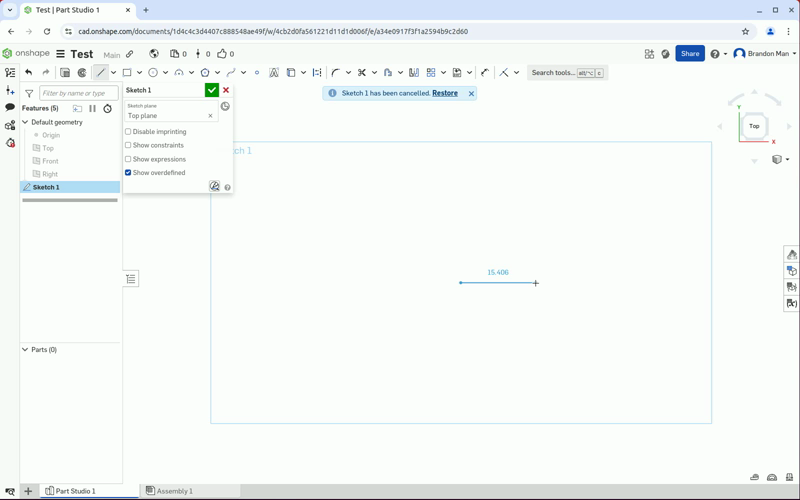
key_up(shift)
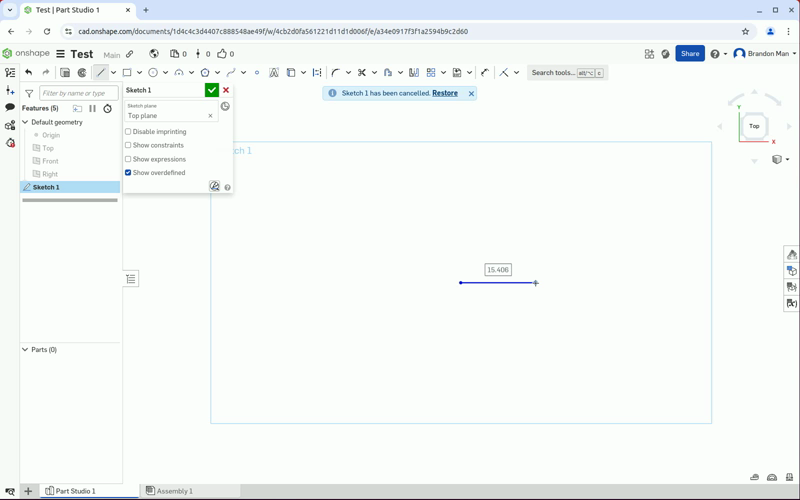
key_down(shift)
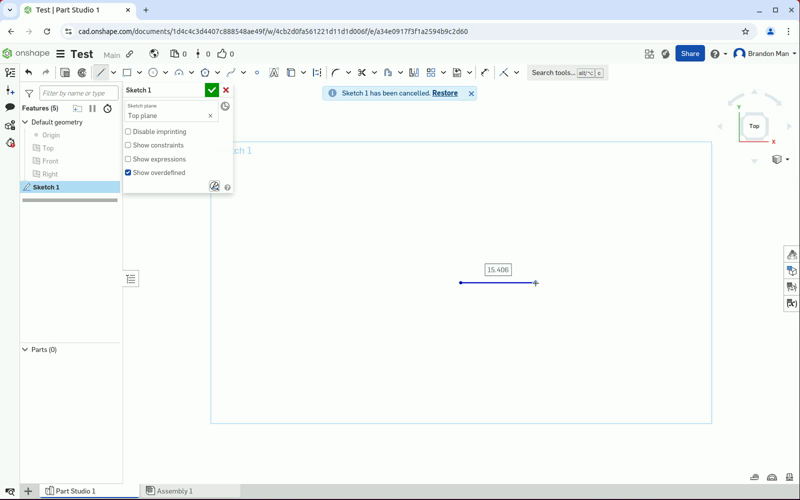
mouse_move(535, 170)
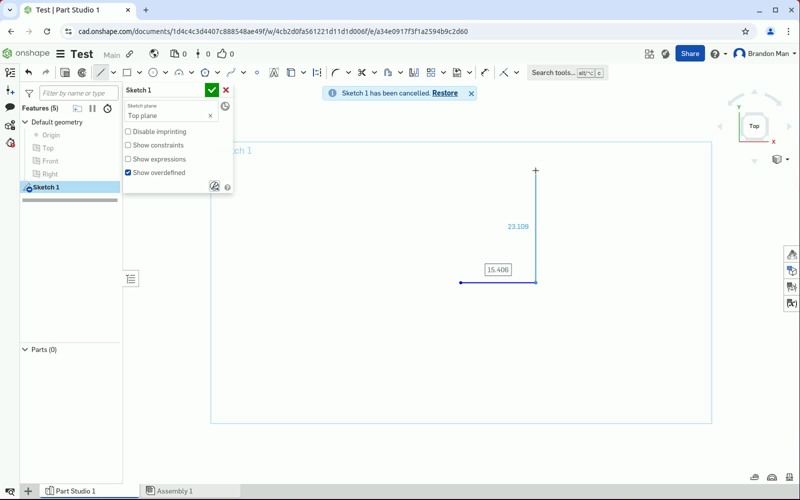
click(535, 170)
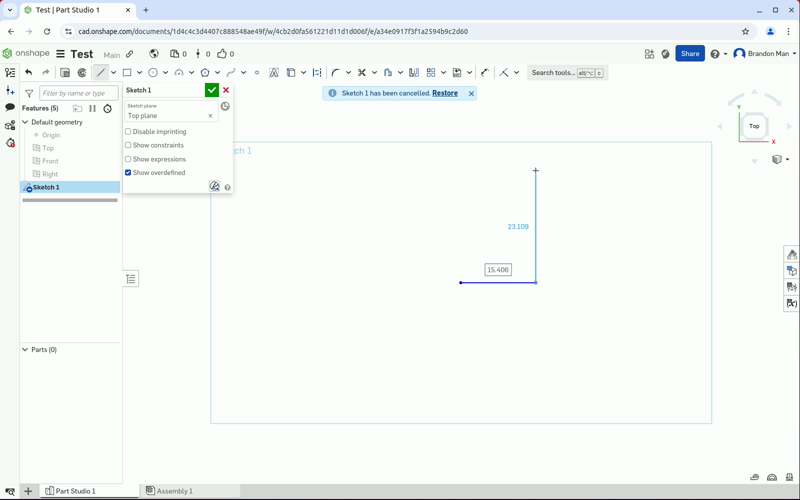
key_up(shift)
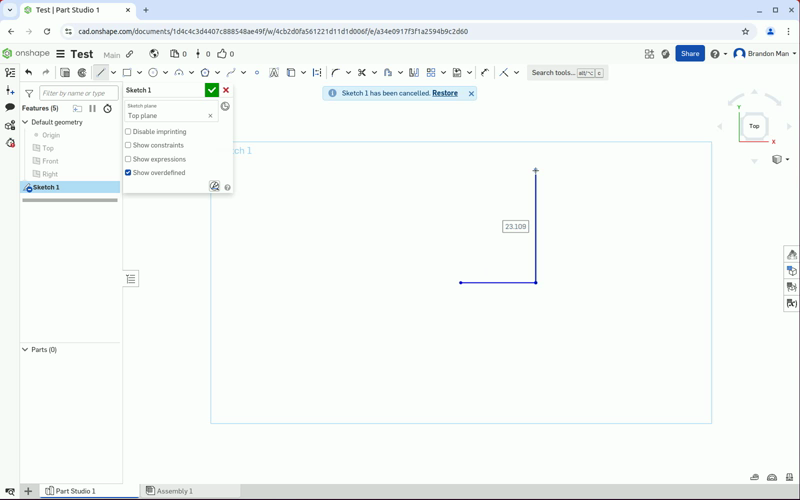
key_down(shift)
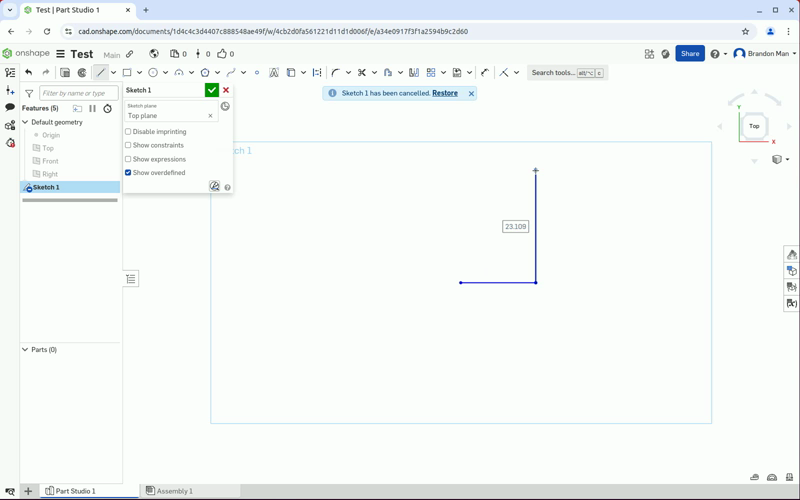
mouse_move(460, 170)
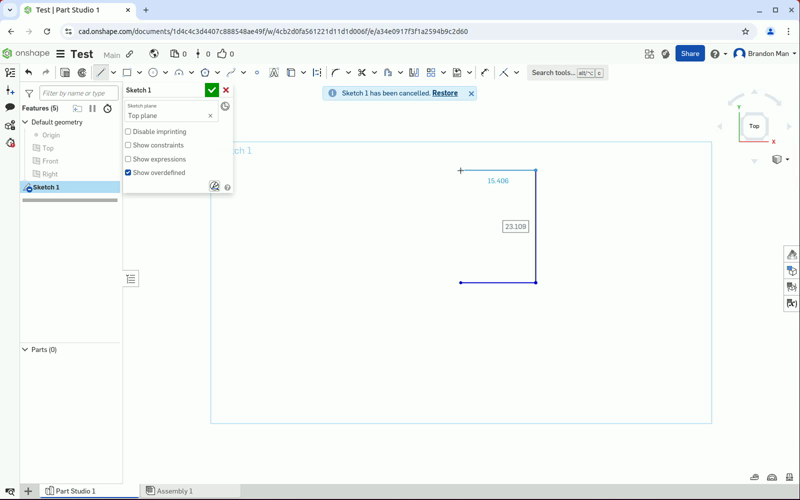
click(460, 170)
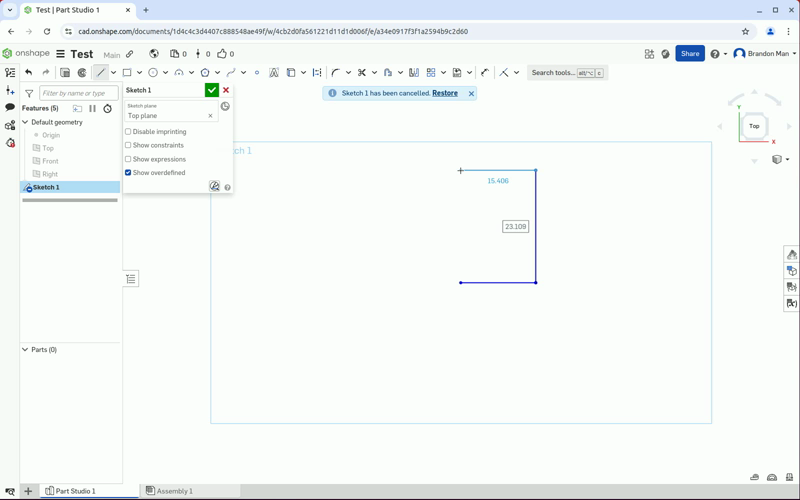
key_up(shift)
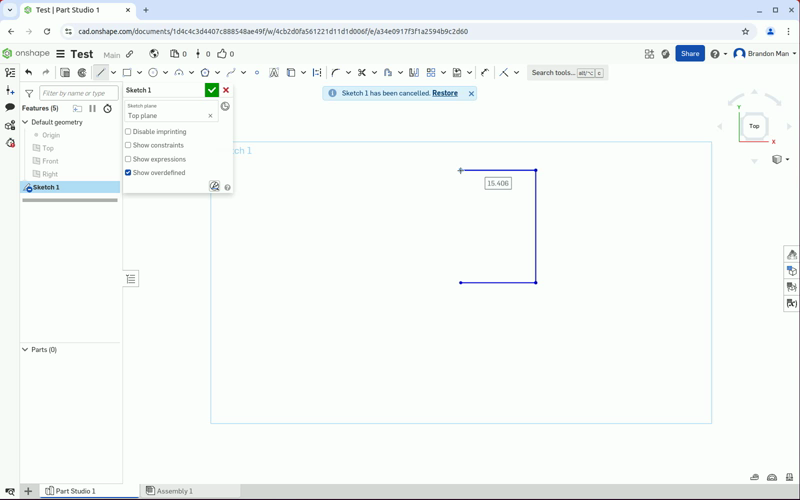
key_down(shift)
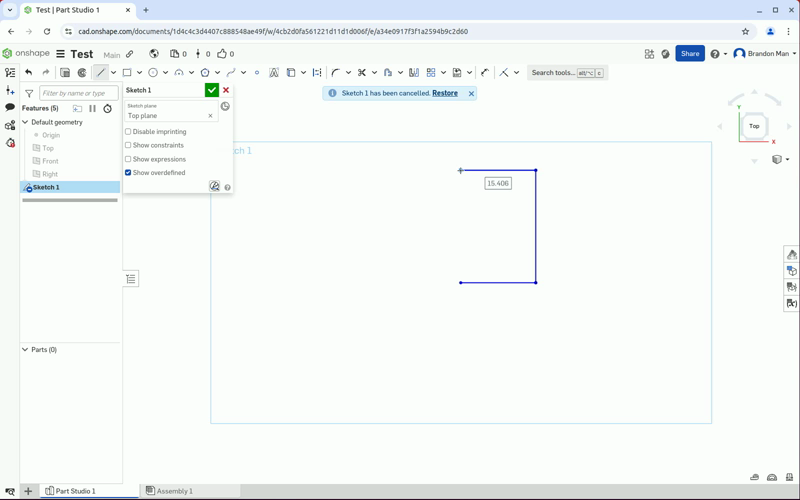
mouse_move(460, 282)
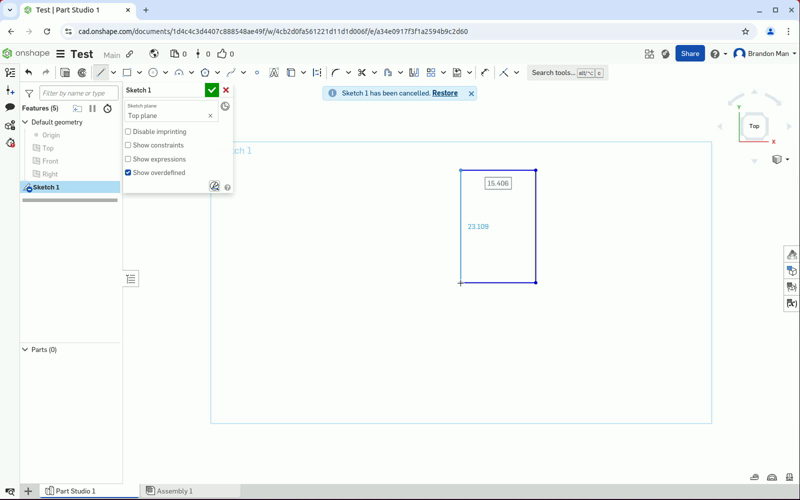
key_up(shift)
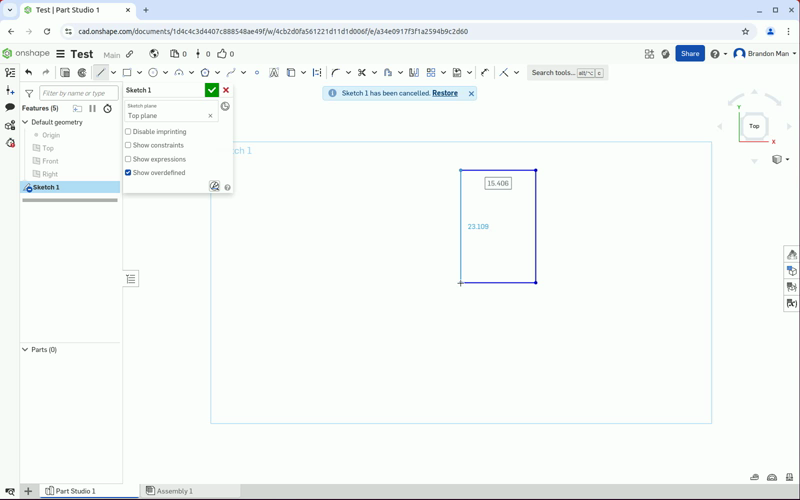
click(460, 282)
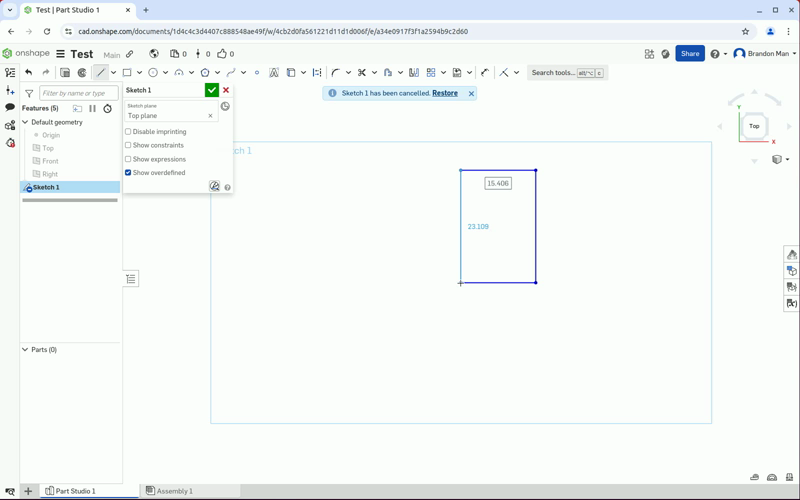
key(esc)
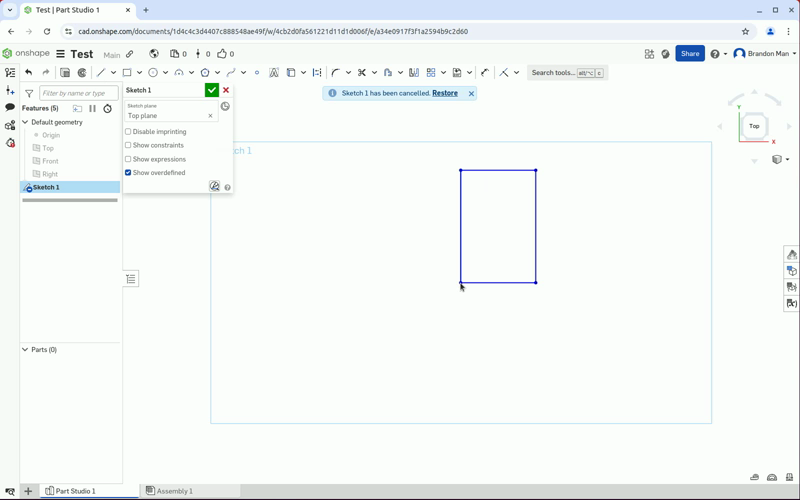
mouse_move(510, 271)
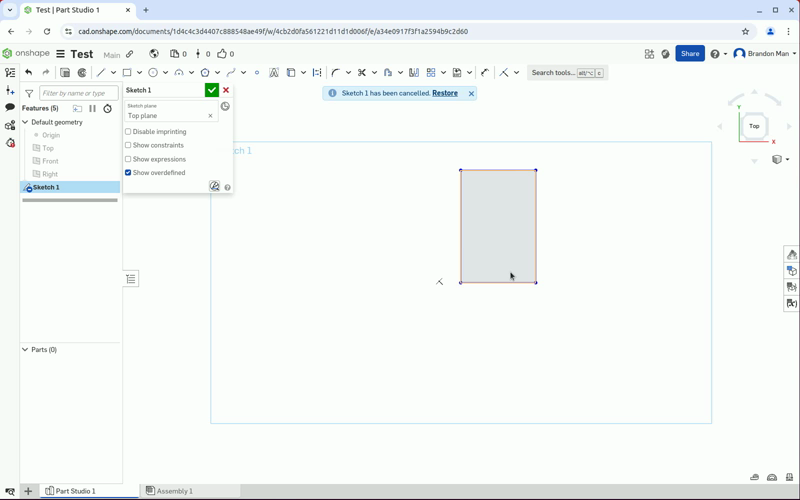
click(510, 271)
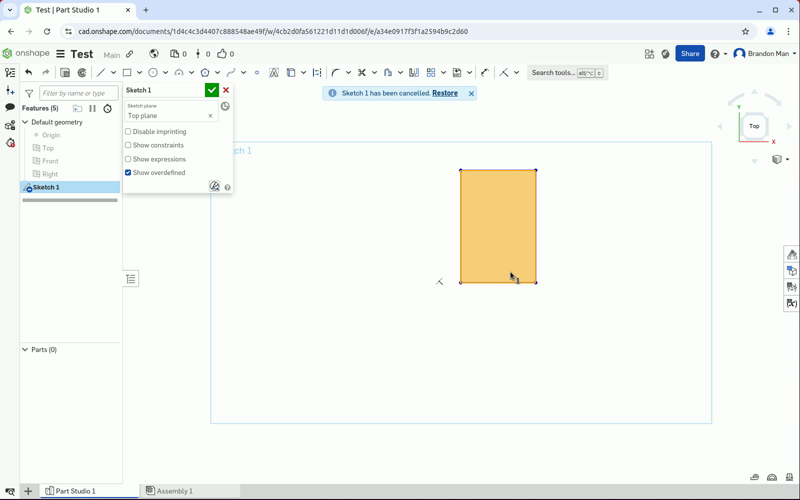
mouse_move(73, 352)
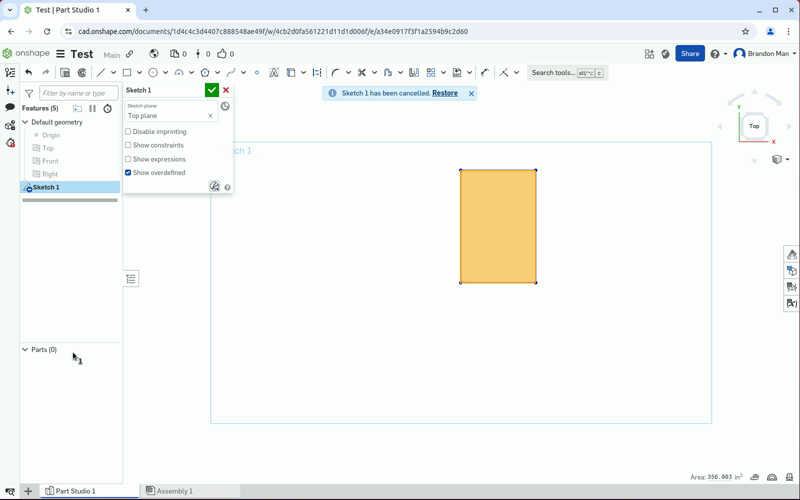
key(shift+y)
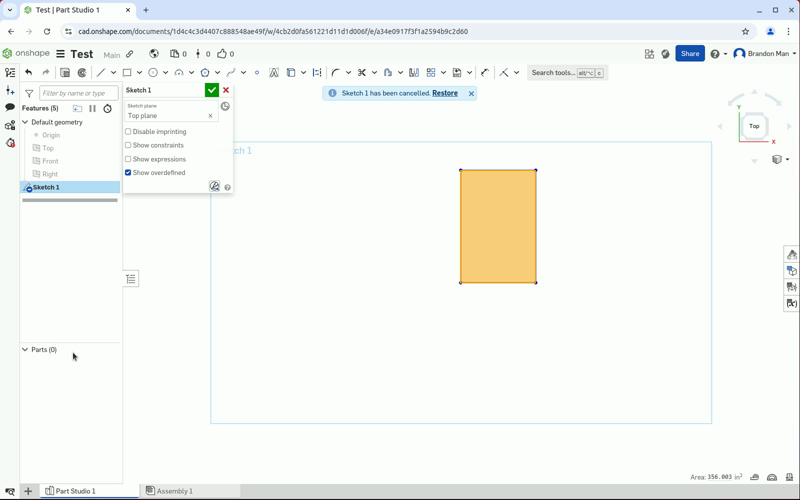
key(shift+e)
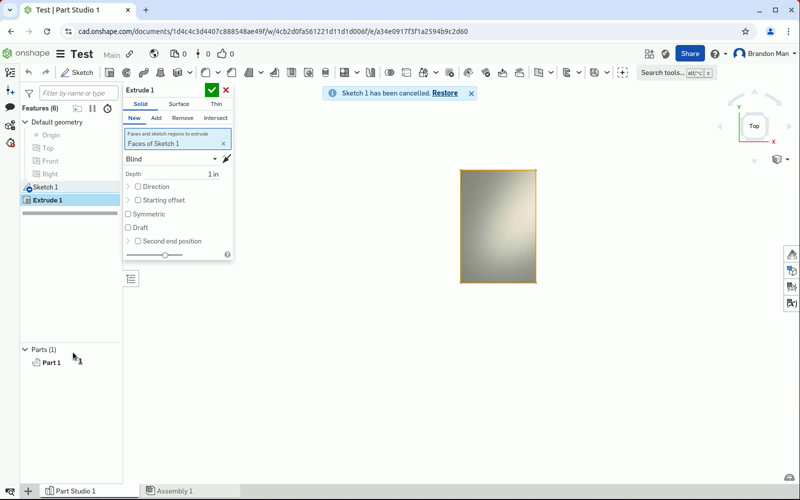
mouse_move(143, 106)
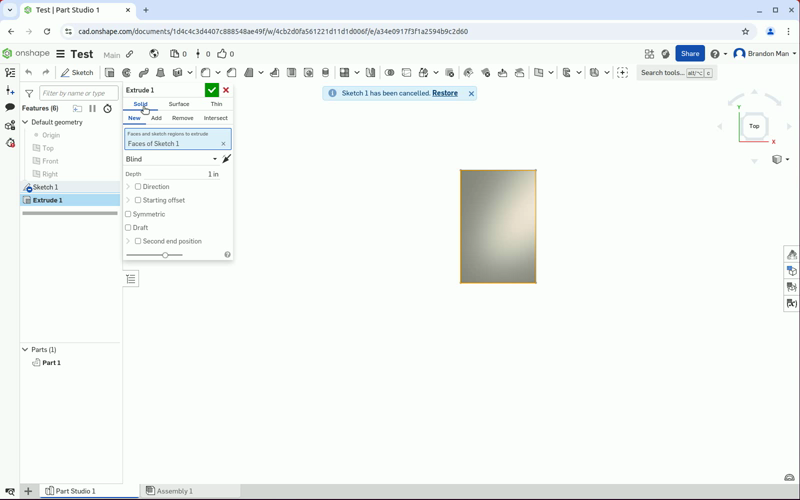
click(143, 106)
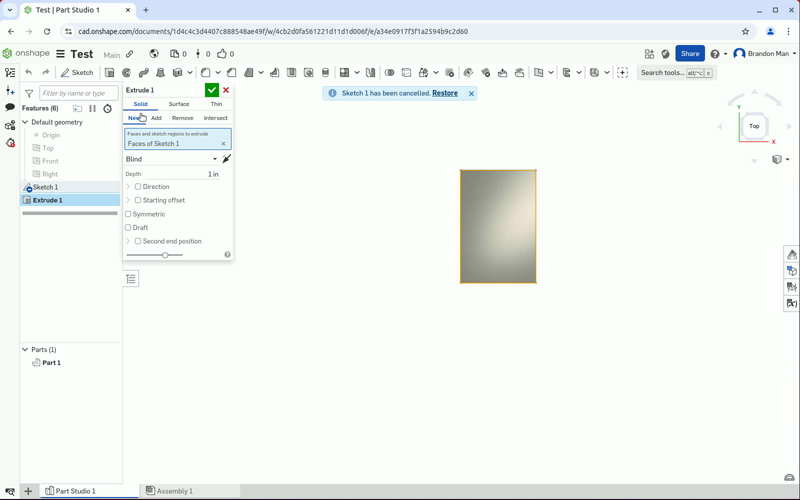
mouse_move(137, 120)
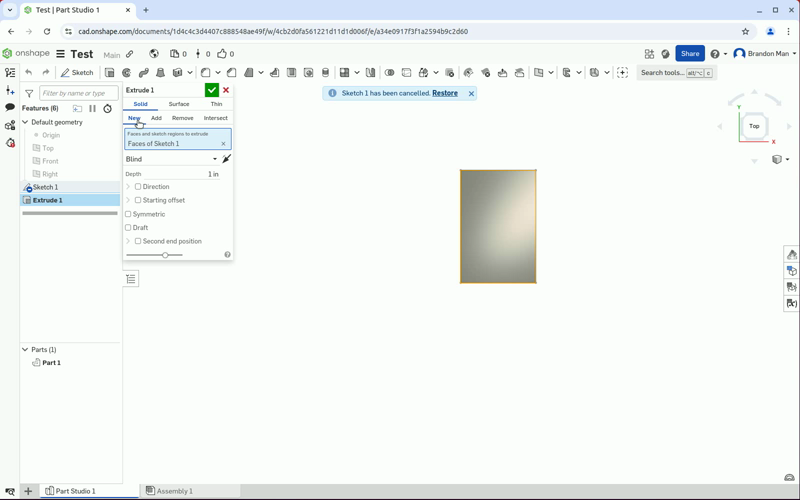
click(137, 120)
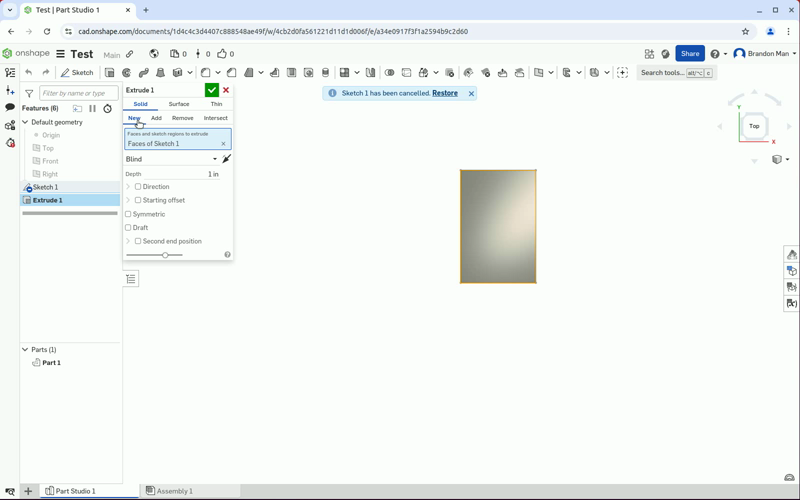
key(tab, 4)
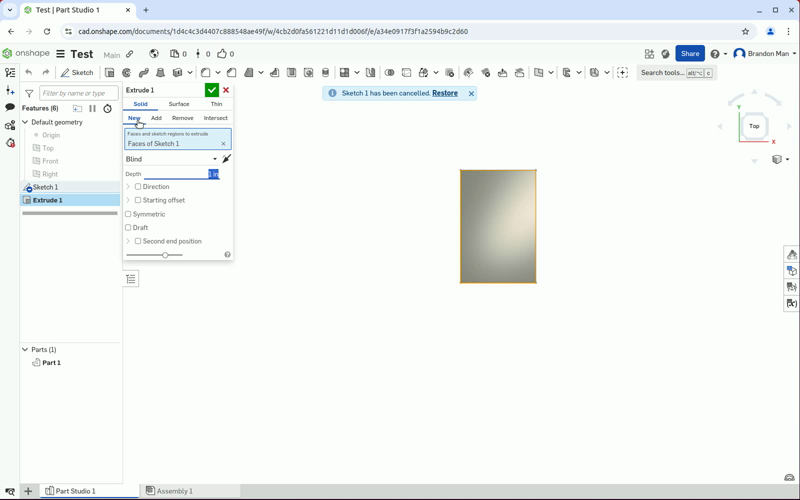
text(9.147)
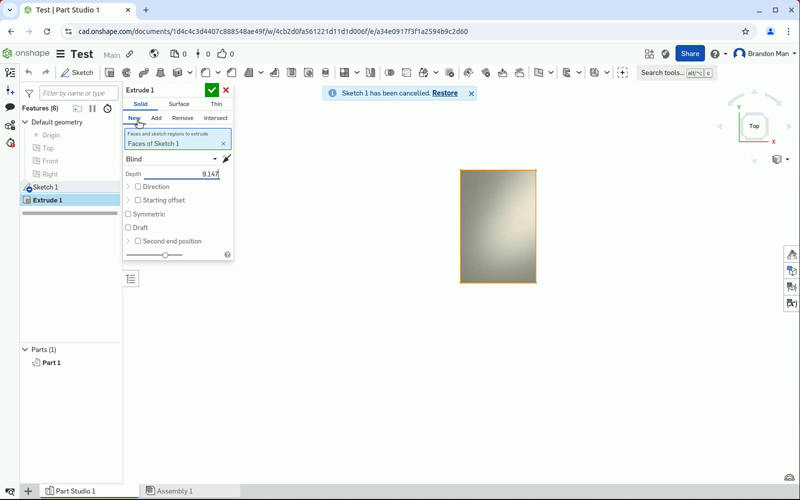
key(enter)
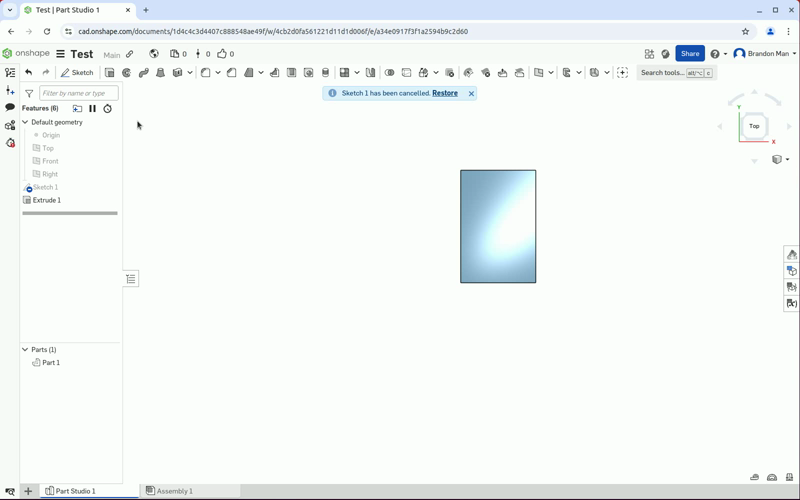
key(shift+h)
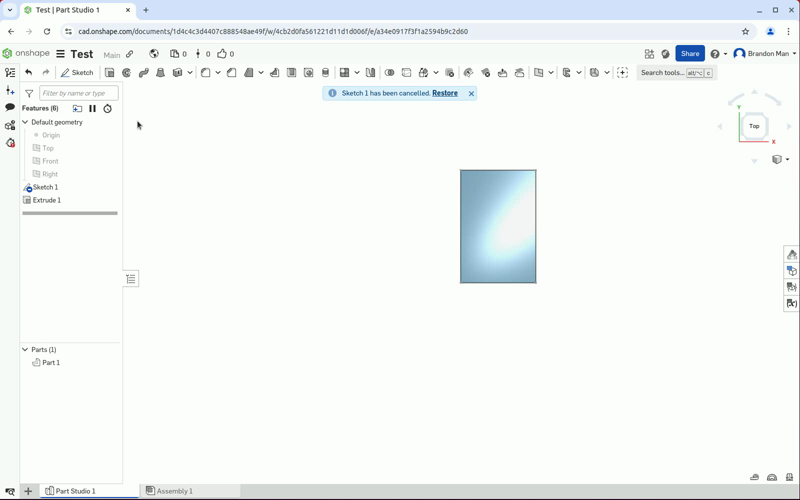
key(shift+h)
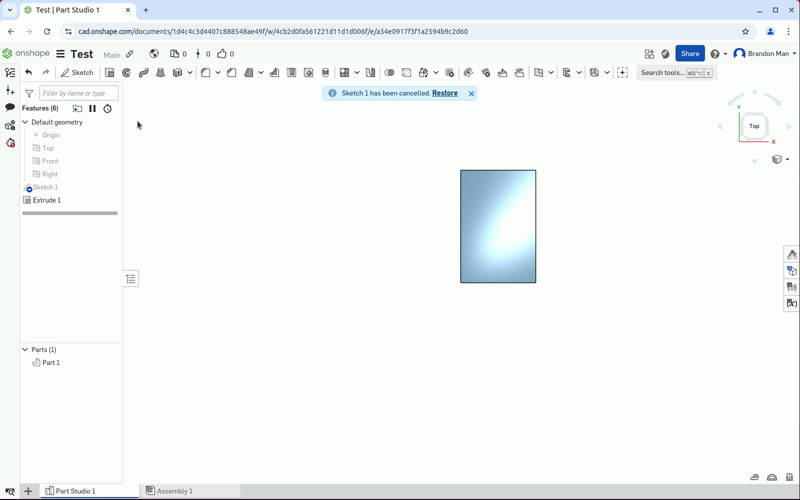
mouse_move(73, 189)
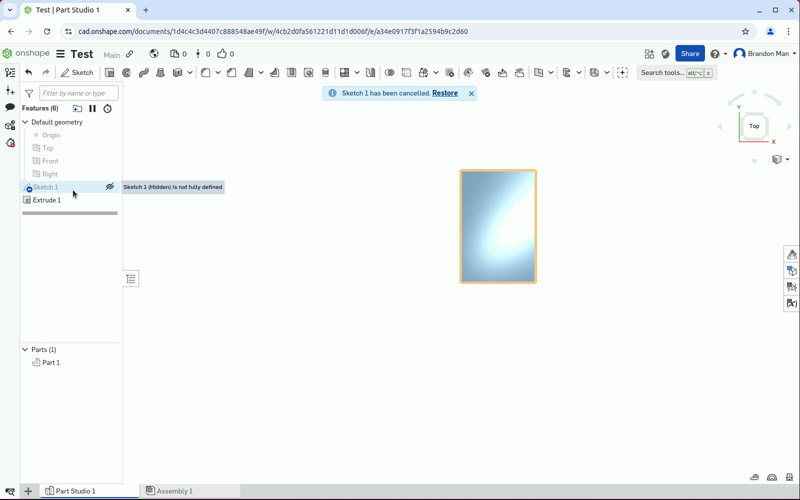
click(73, 189)
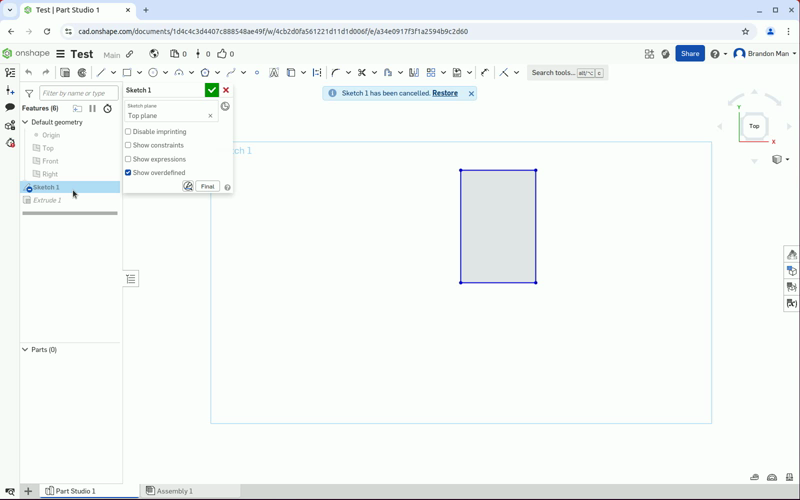
mouse_move(229, 92)
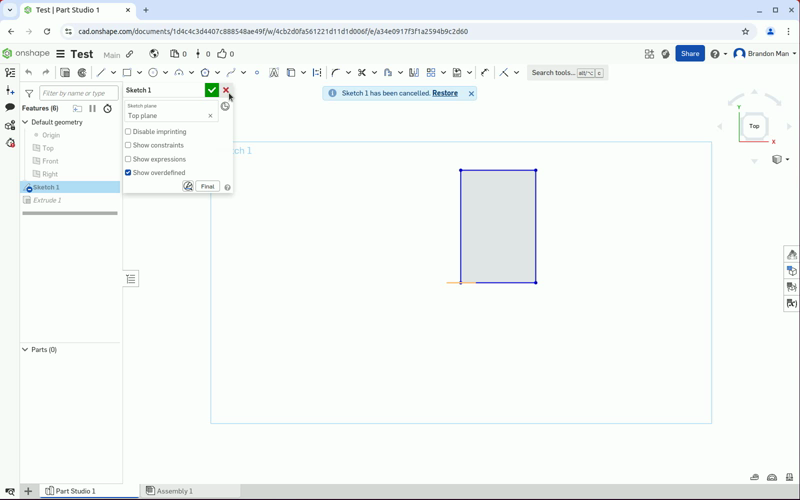
click(229, 92)
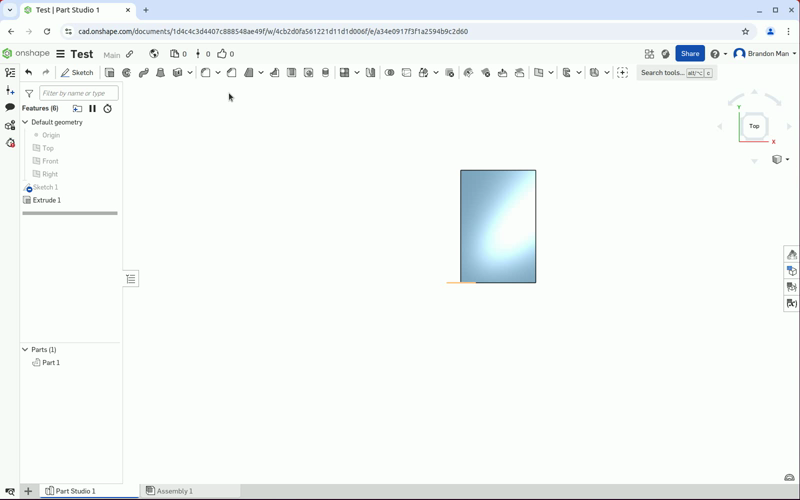
mouse_move(541, 75)
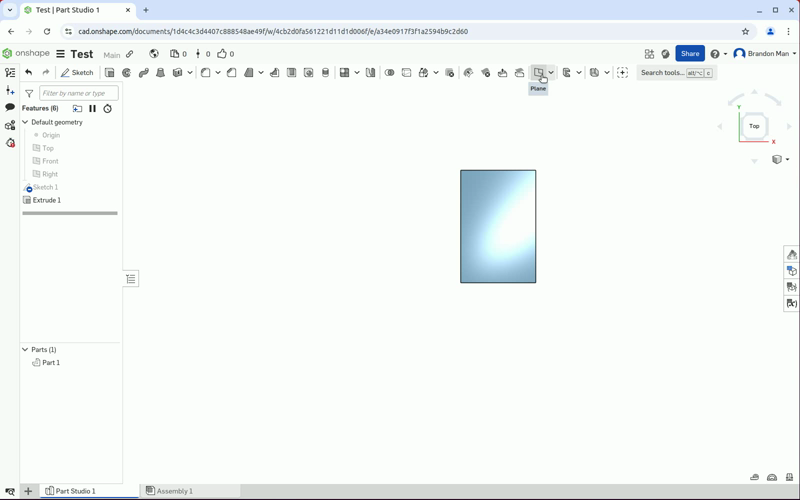
click(541, 75)
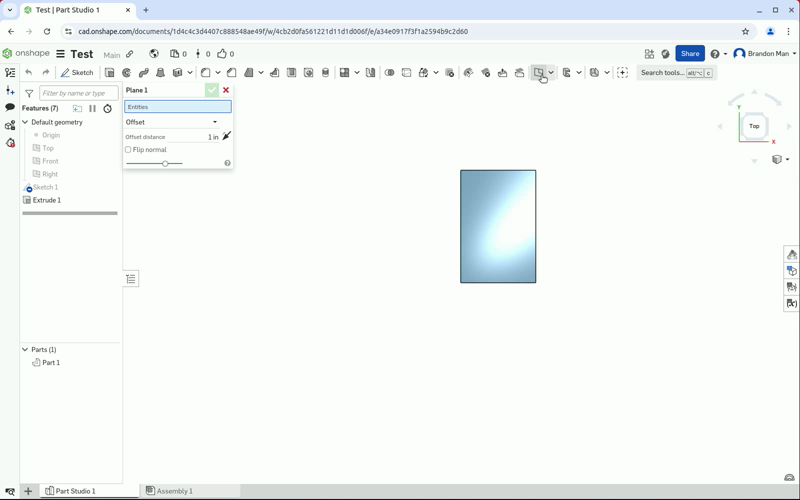
mouse_move(73, 150)
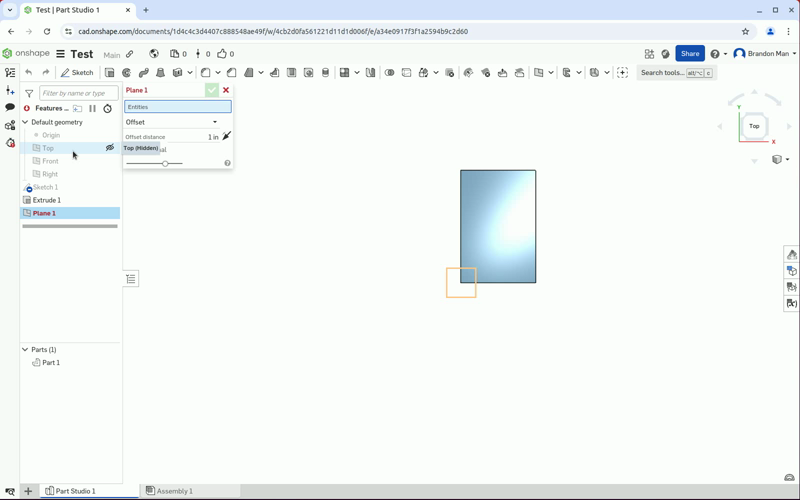
click(73, 150)
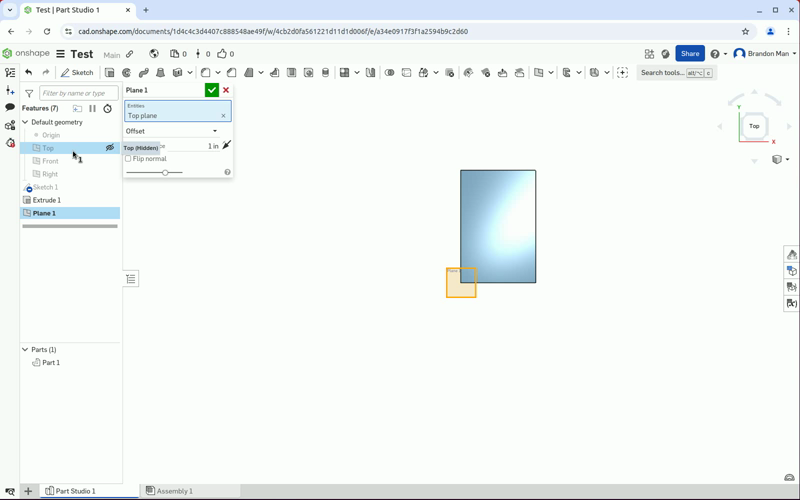
key(tab, 2)
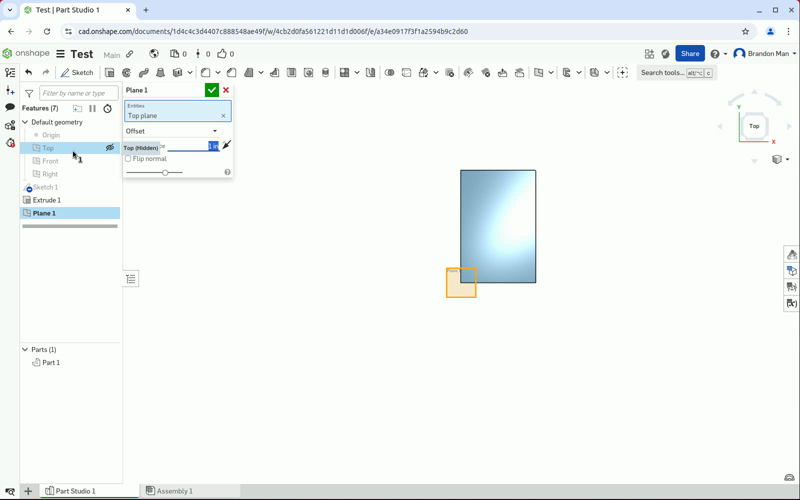
text(9.151)
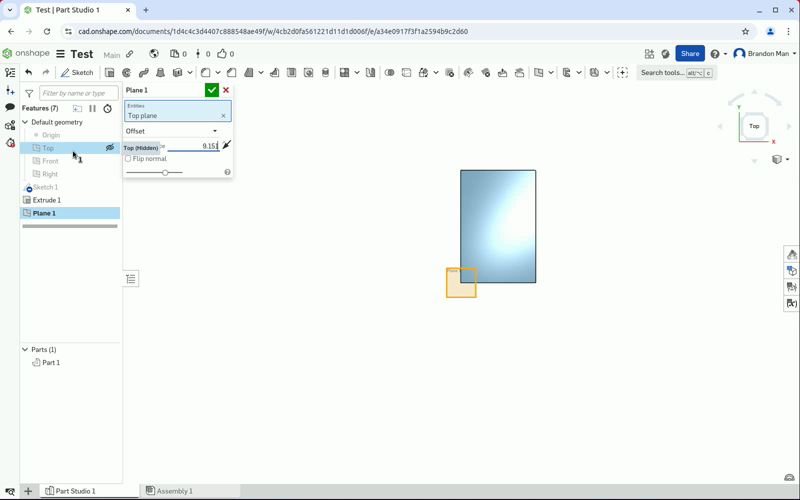
key(enter, 2)
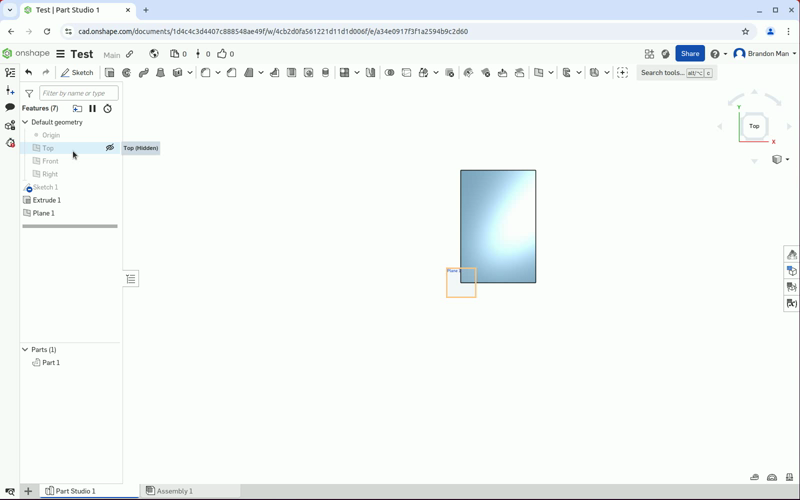
key(shift+s)
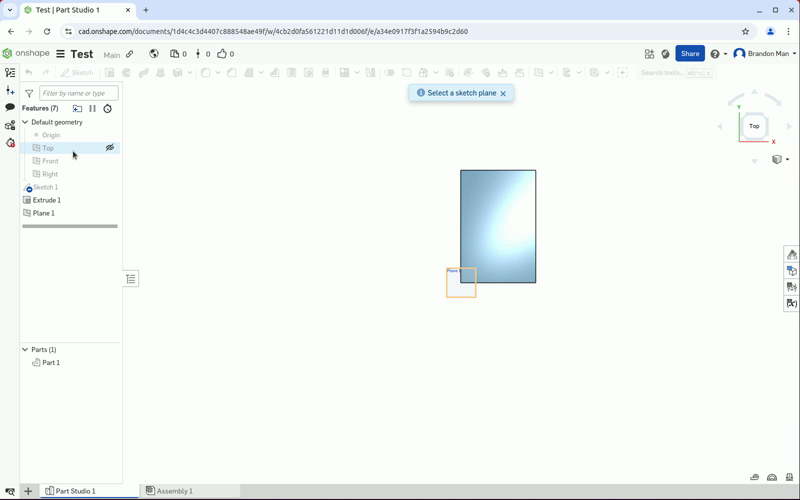
mouse_move(73, 215)
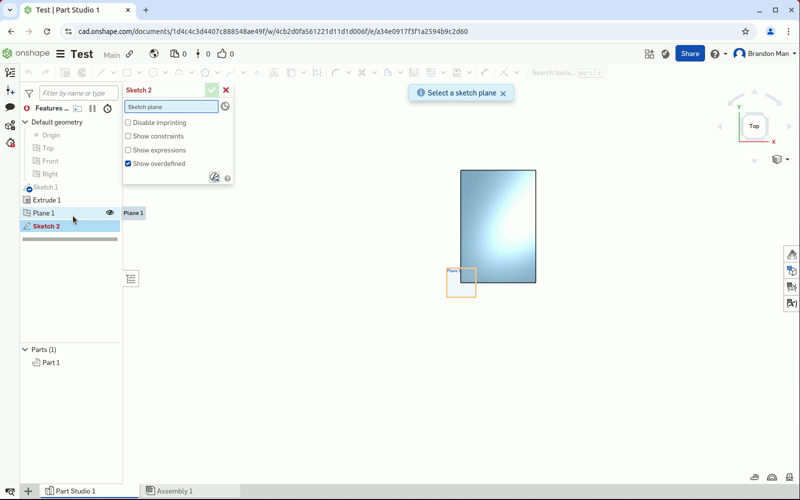
click(73, 215)
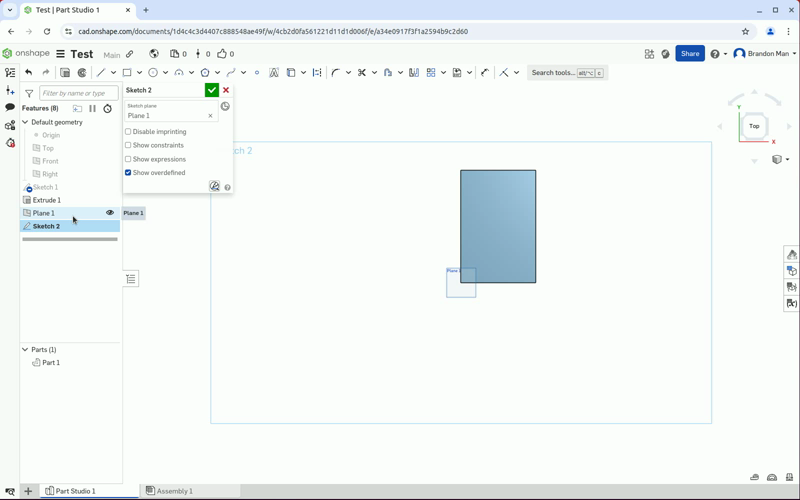
mouse_move(73, 352)
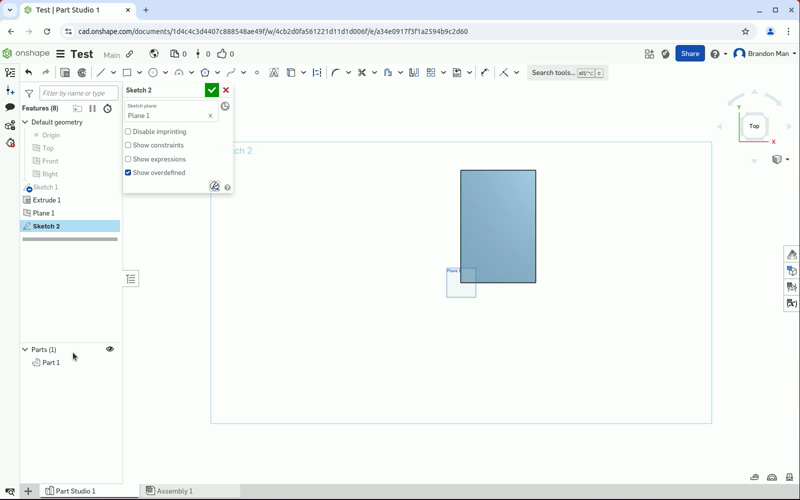
key(y)
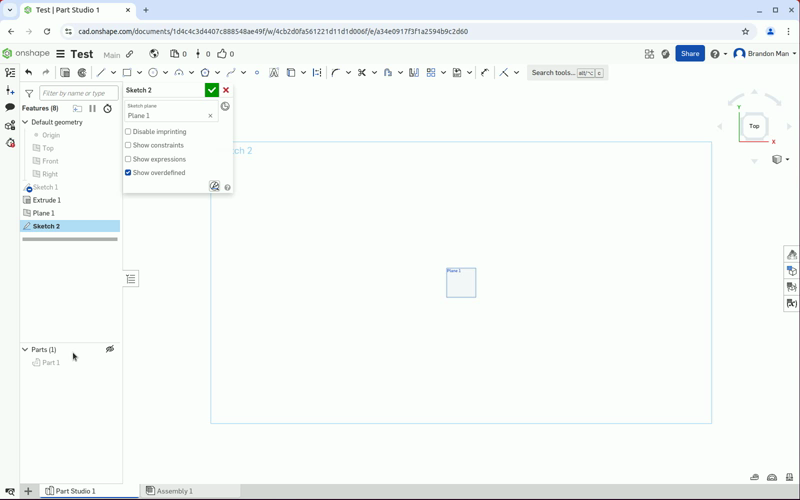
key(l)
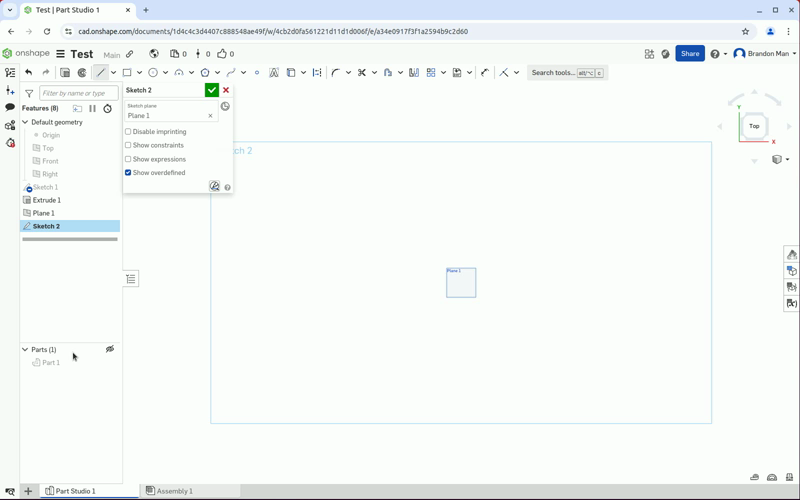
key_down(shift)
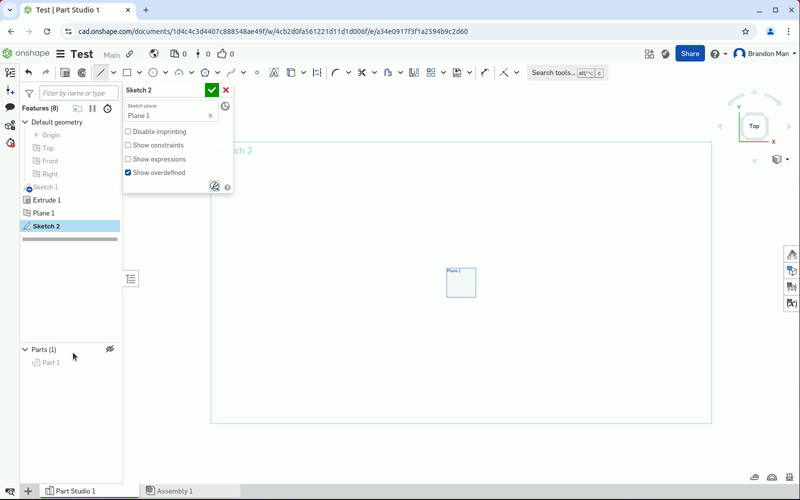
mouse_move(460, 282)
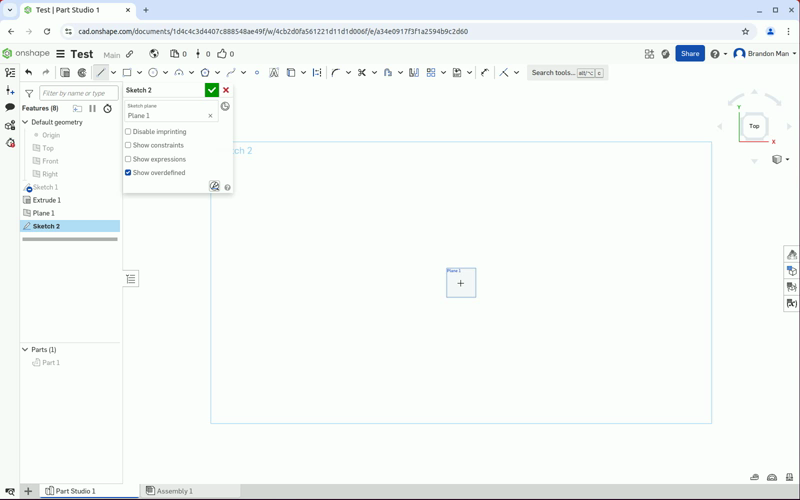
click(460, 282)
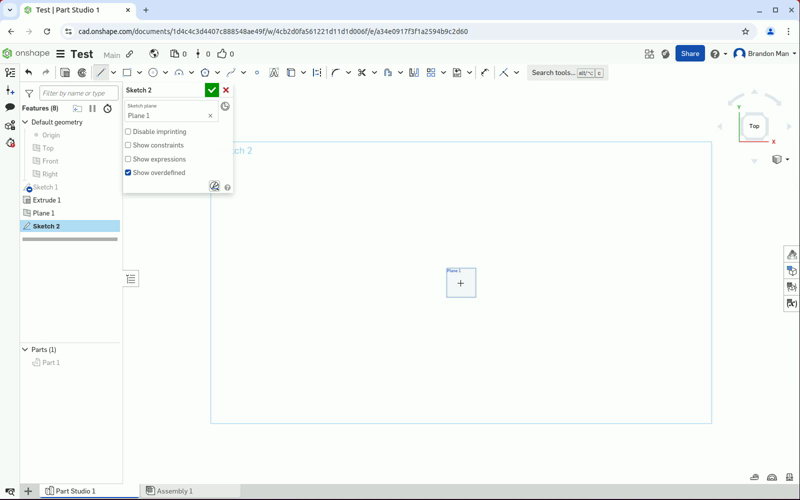
key_up(shift)
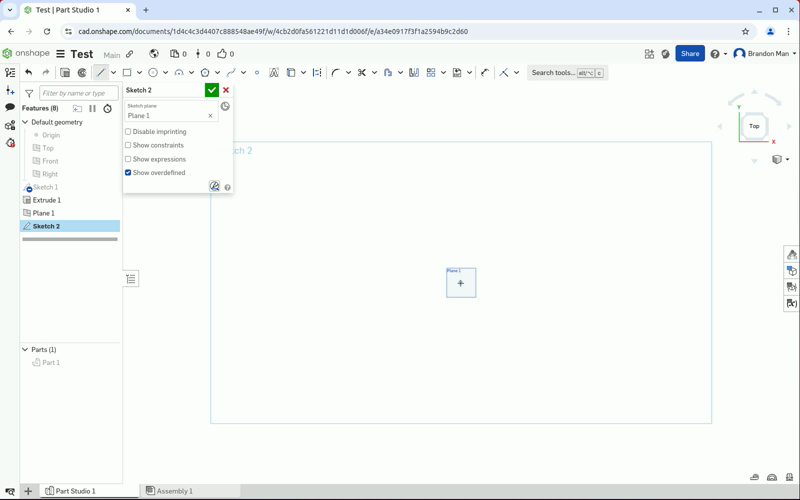
key_down(shift)
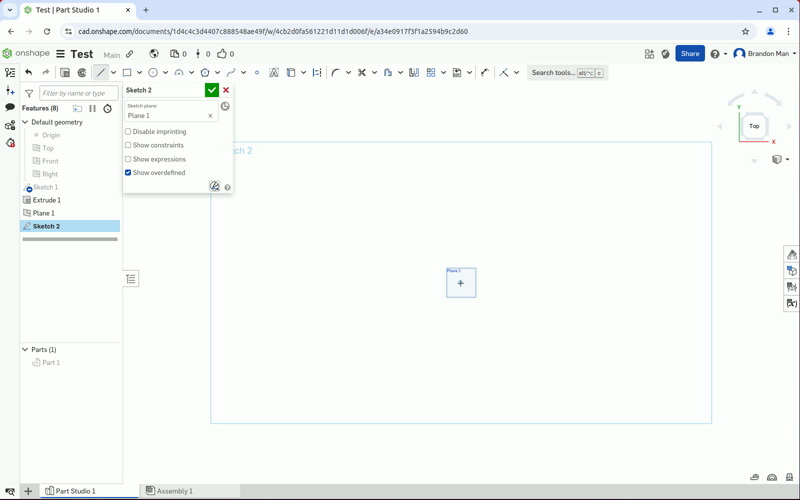
mouse_move(490, 282)
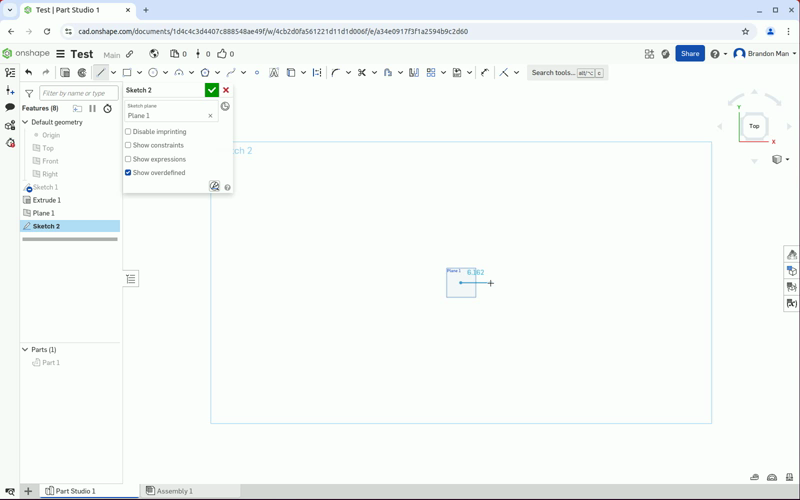
mouse_move(483, 282)
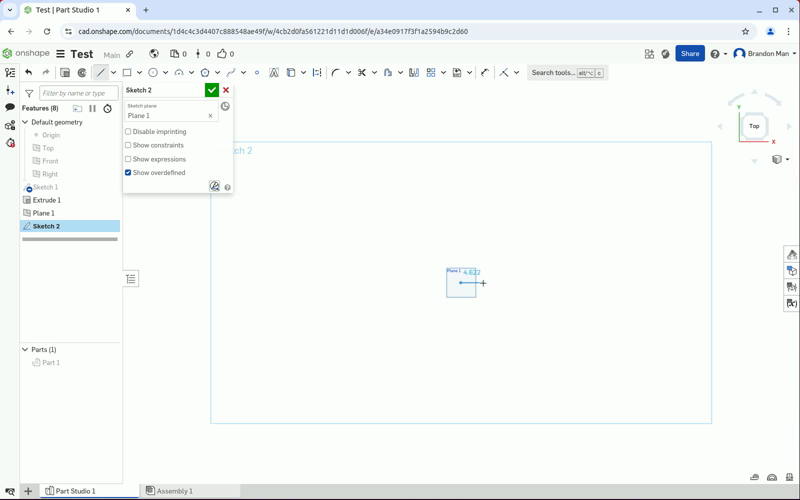
click(483, 282)
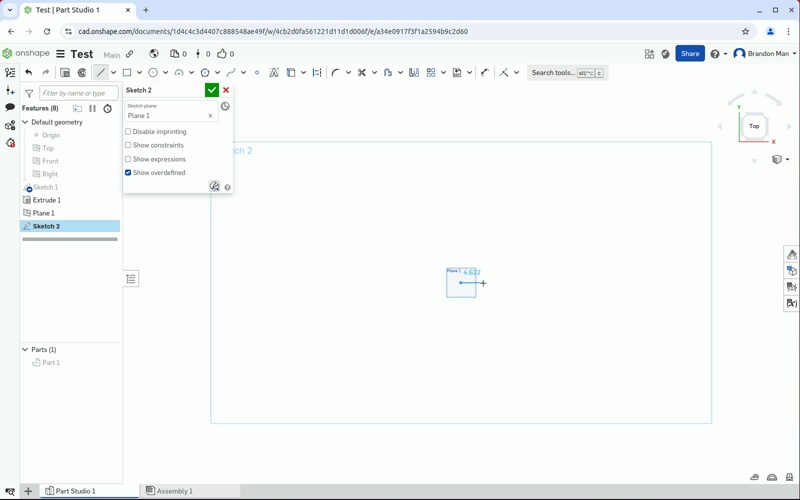
key_up(shift)
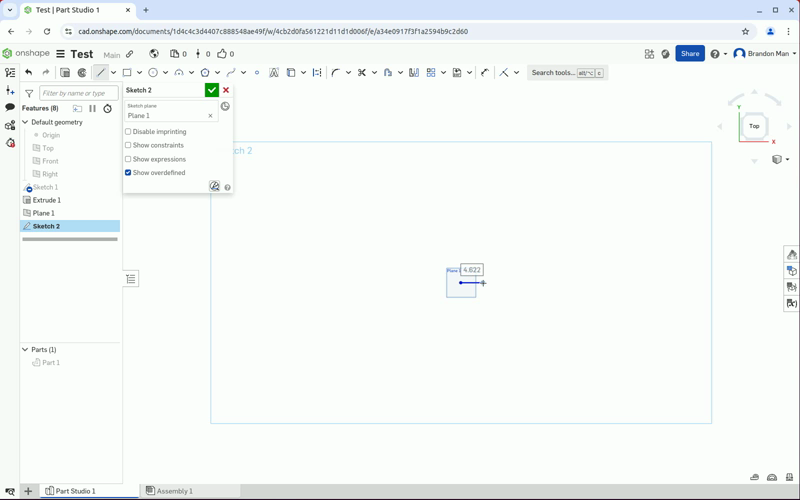
key_down(shift)
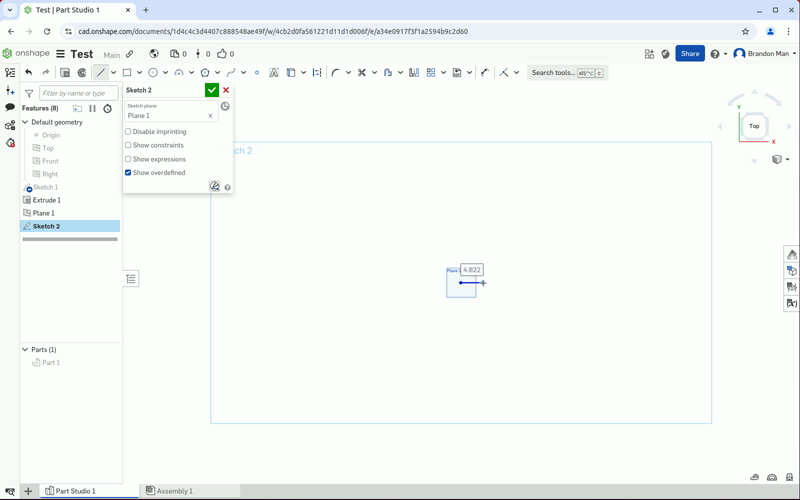
mouse_move(483, 170)
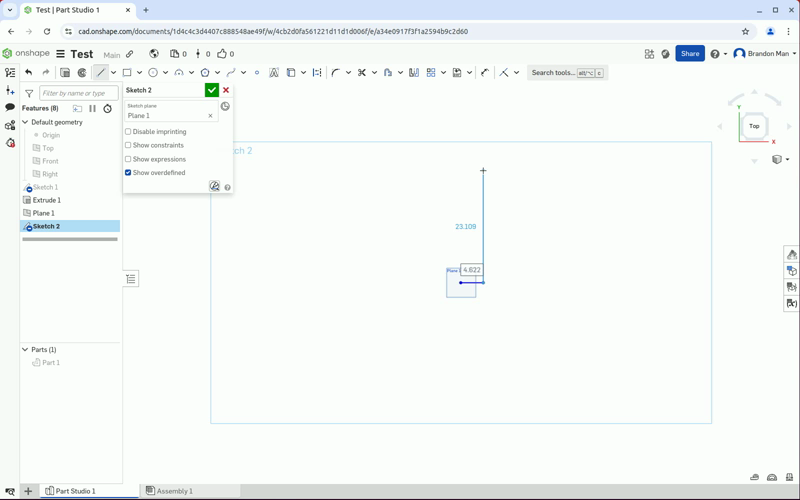
click(483, 170)
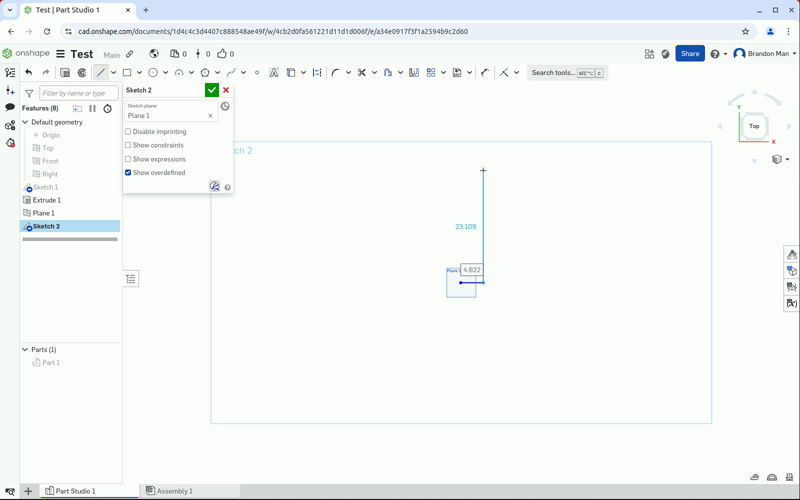
key_up(shift)
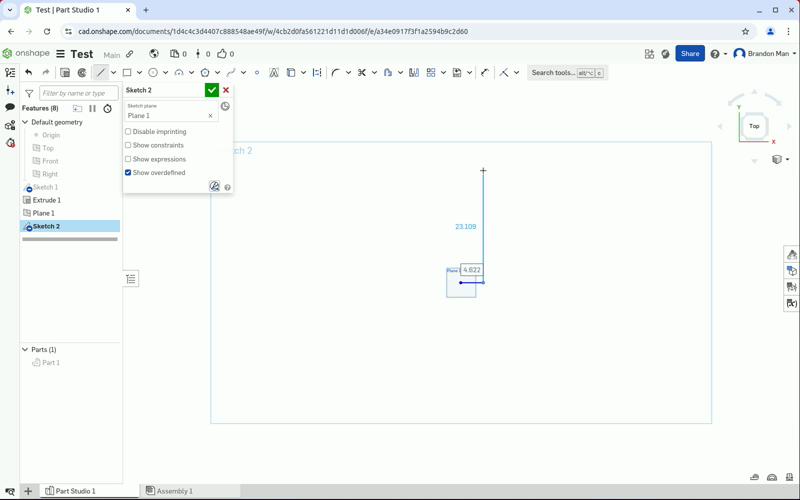
key_down(shift)
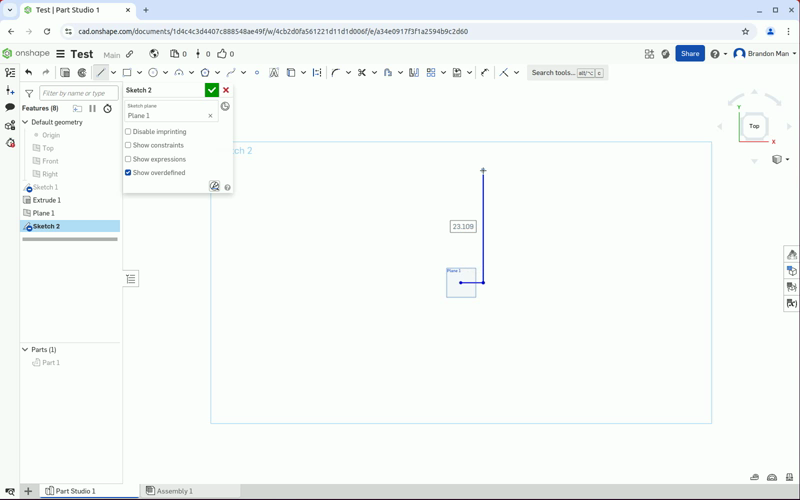
mouse_move(513, 170)
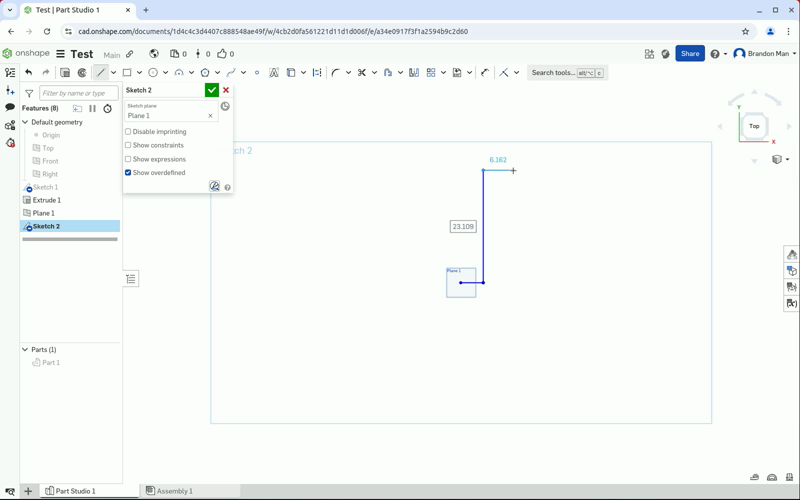
mouse_move(460, 170)
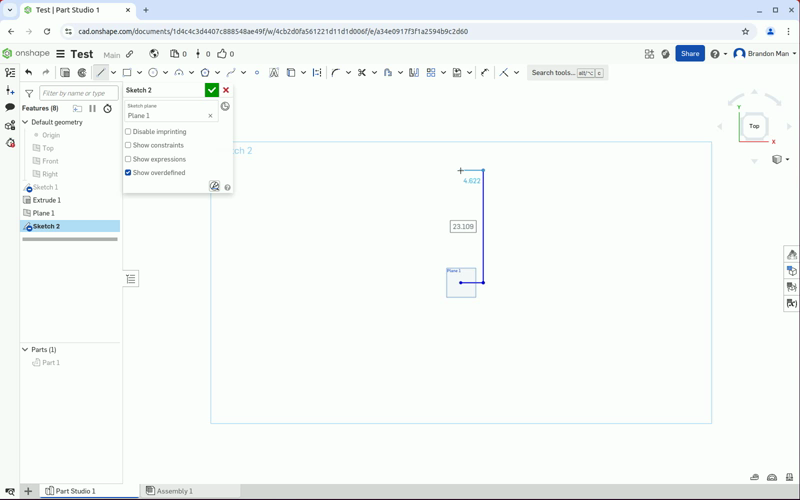
click(460, 170)
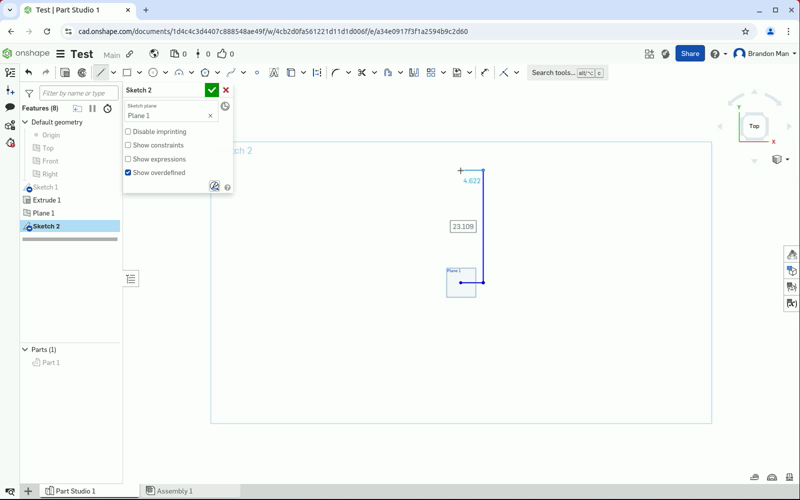
key_up(shift)
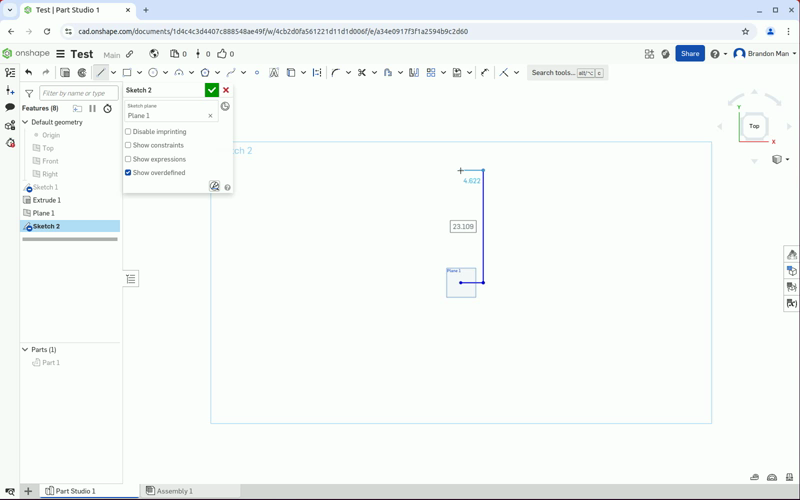
key_down(shift)
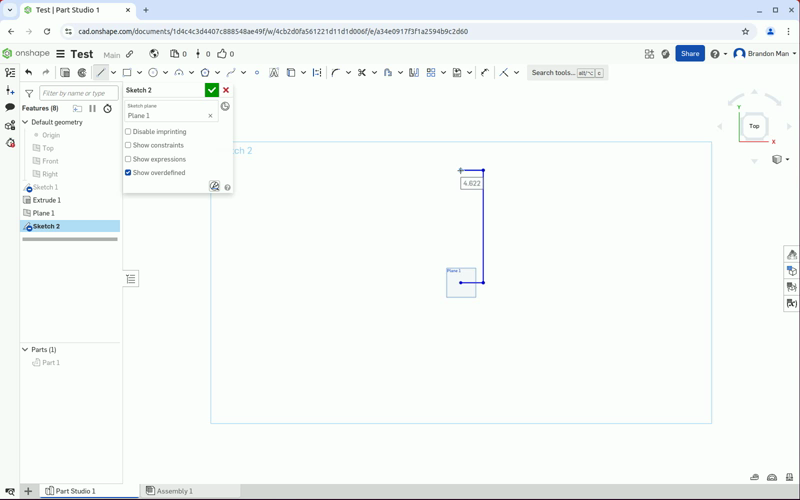
mouse_move(460, 282)
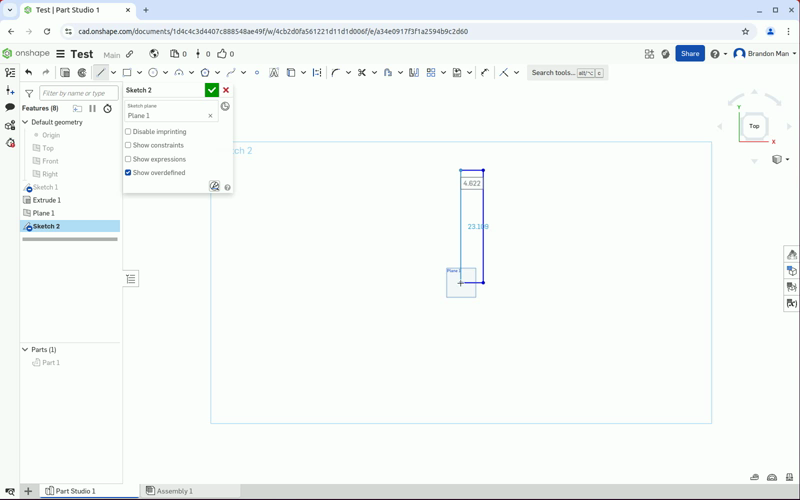
key_up(shift)
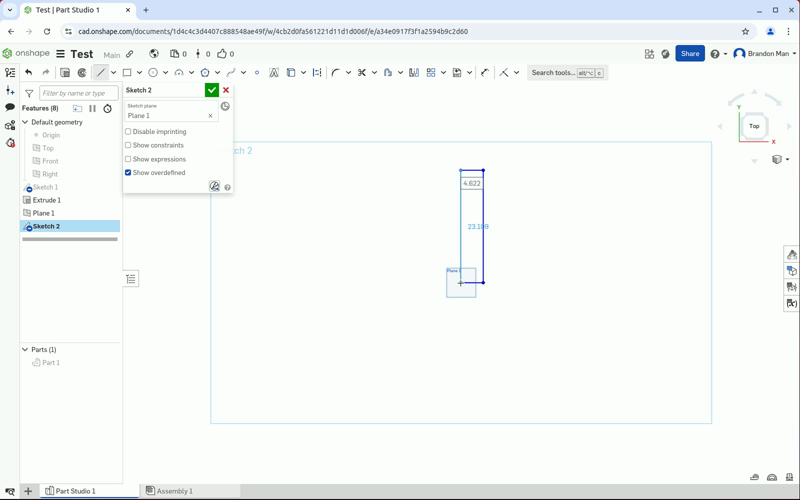
click(460, 282)
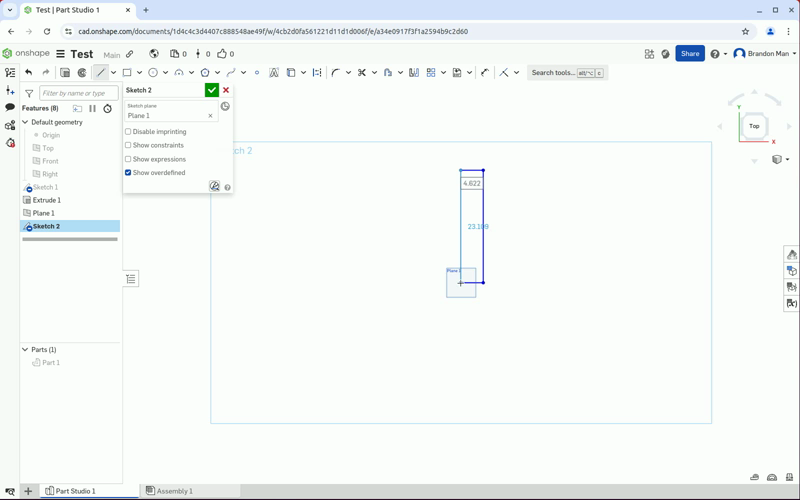
key(esc)
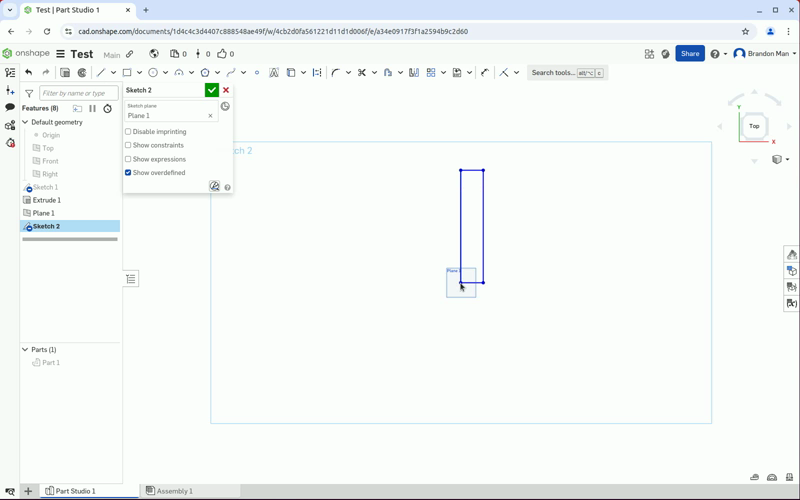
mouse_move(468, 216)
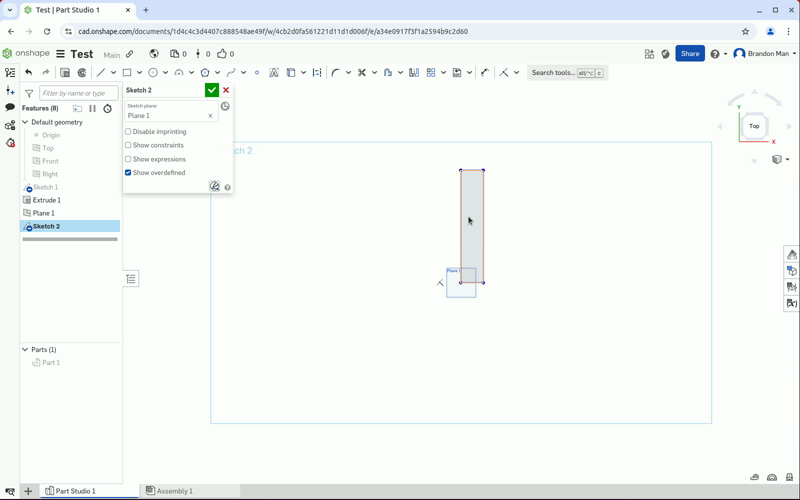
click(468, 216)
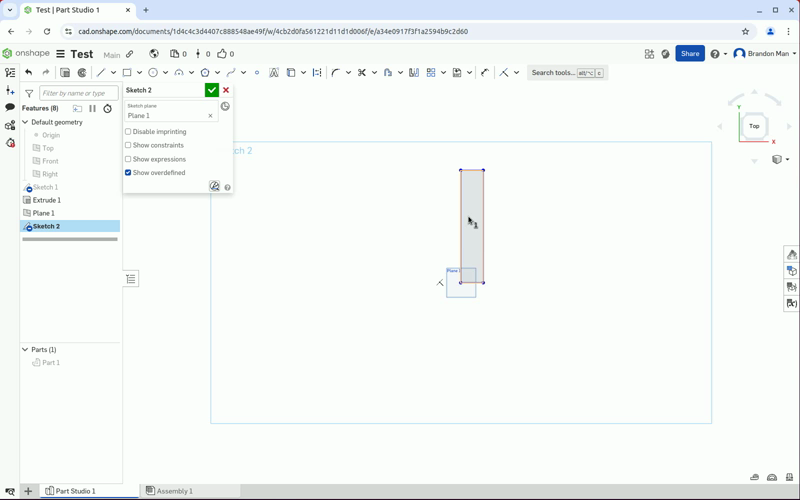
mouse_move(73, 352)
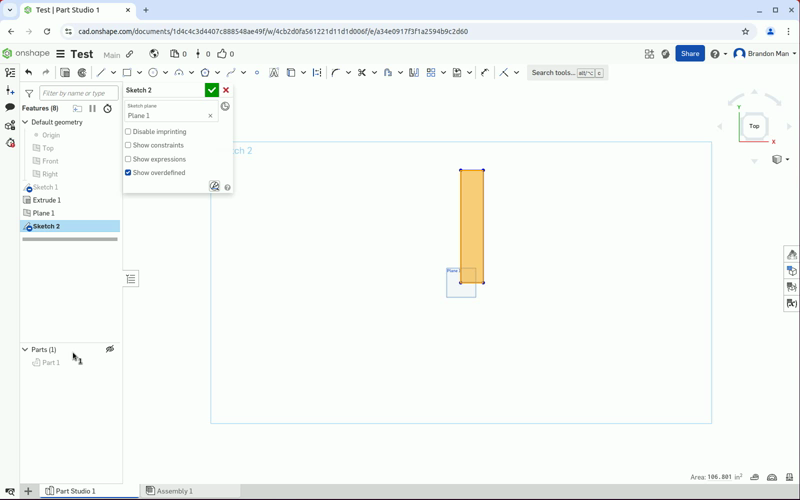
key(shift+y)
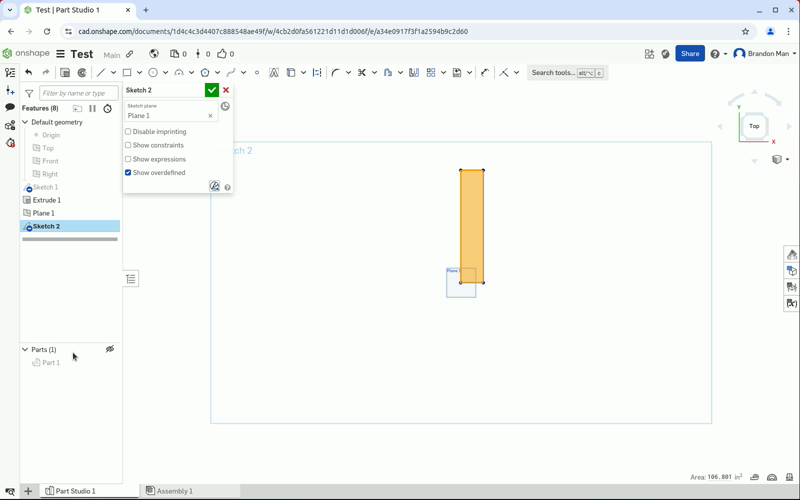
key(shift+e)
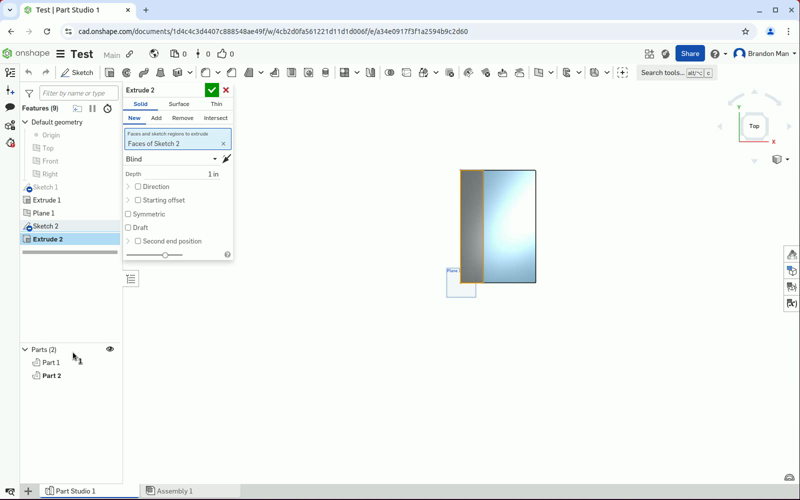
mouse_move(143, 106)
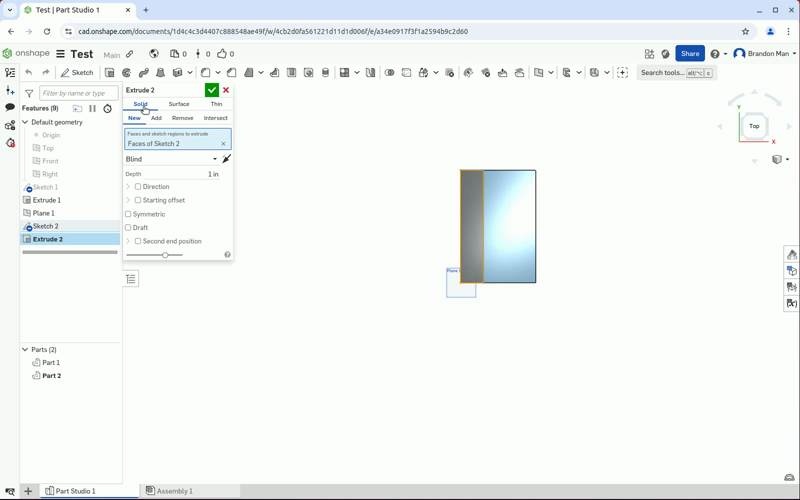
click(143, 106)
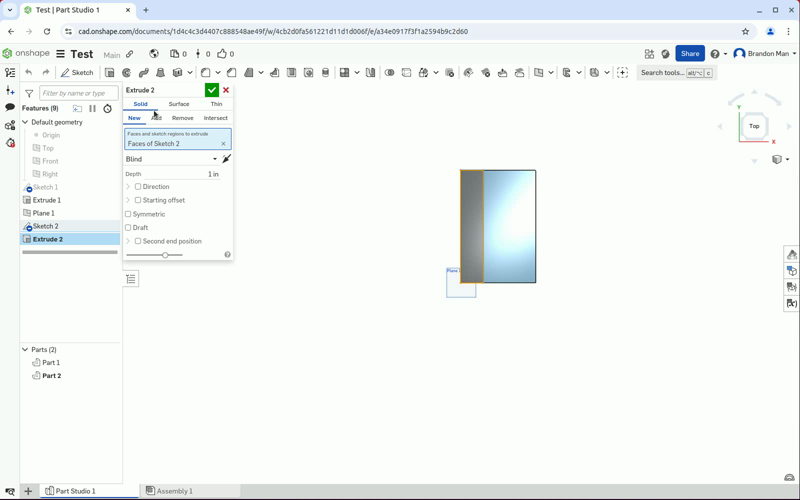
mouse_move(186, 120)
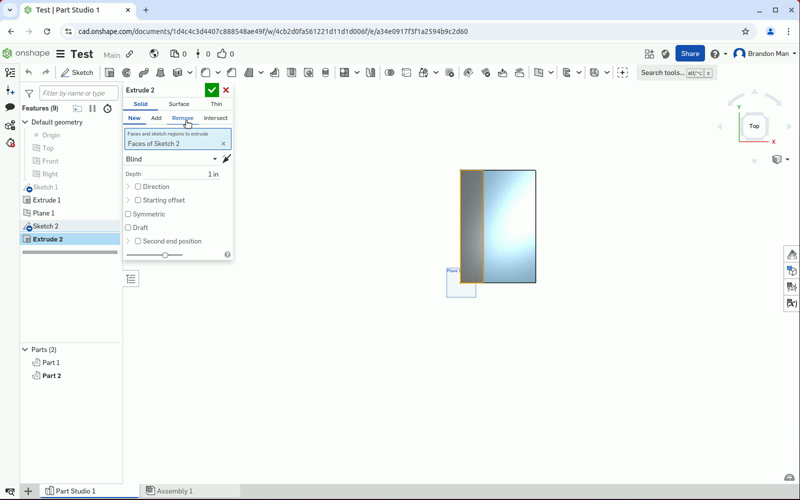
click(186, 120)
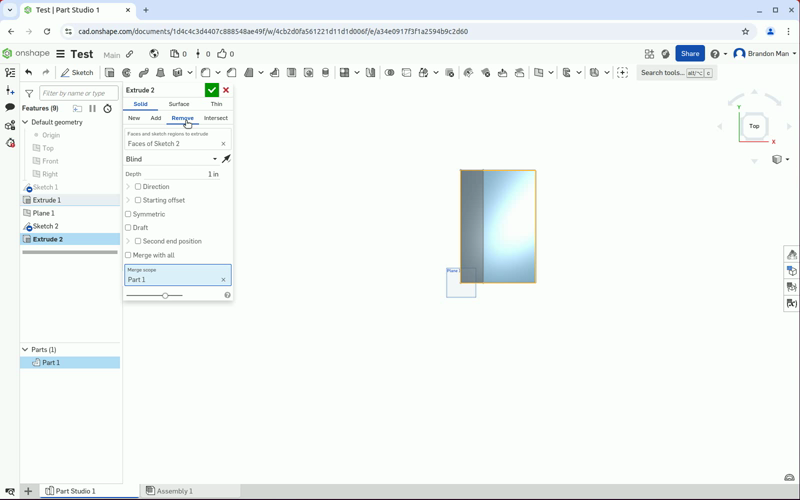
key(tab, 4)
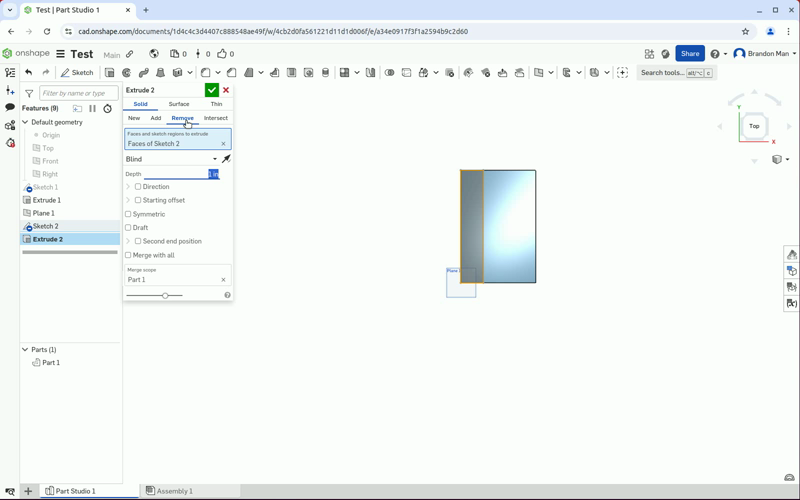
text(4.574)
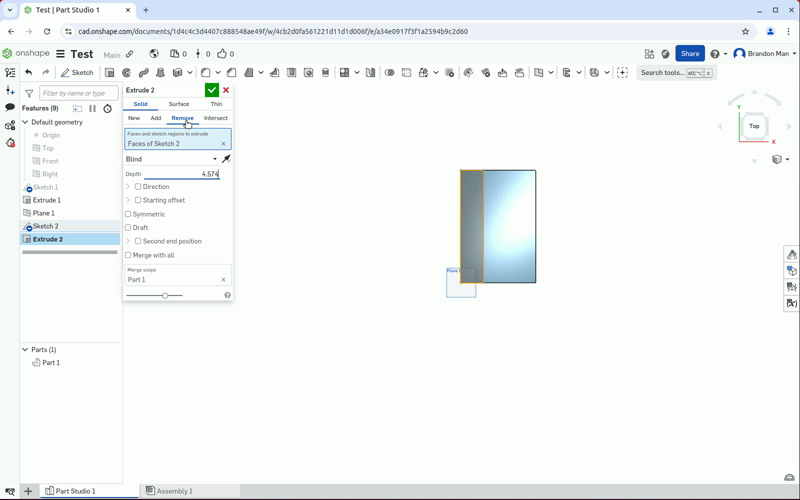
key(tab, 6)
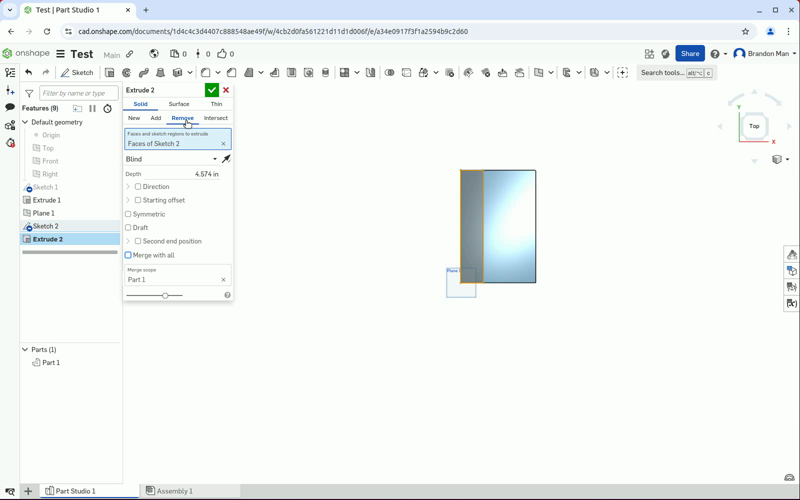
key(space)
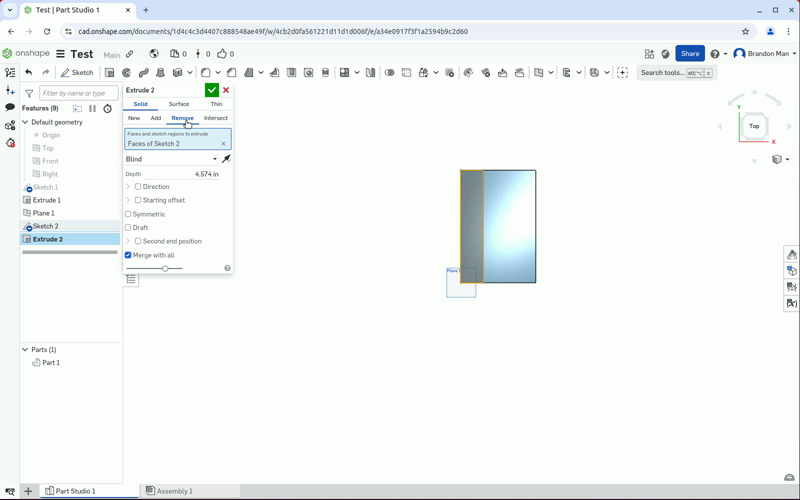
key(enter)
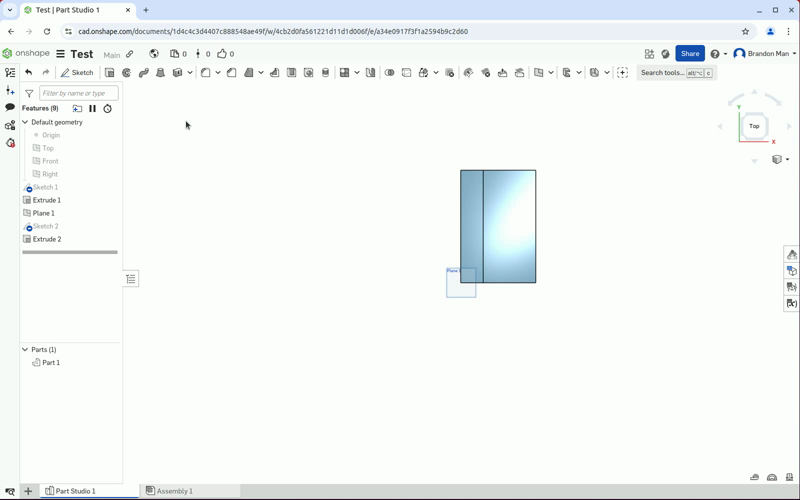
key(shift+h)
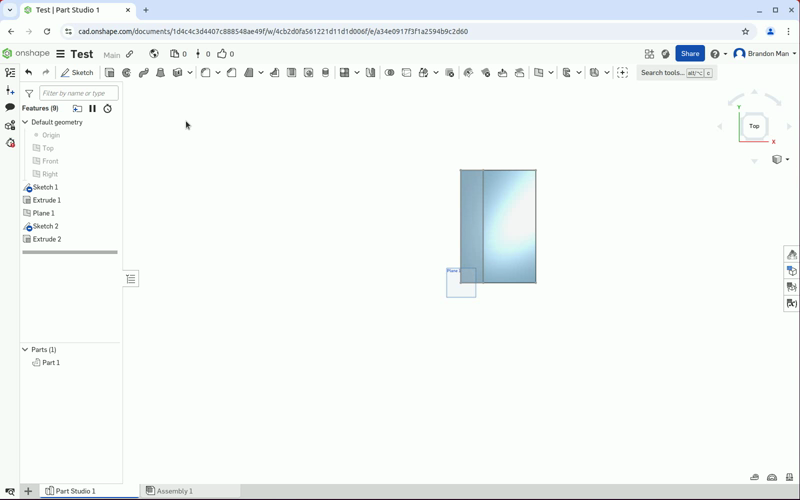
key(shift+h)
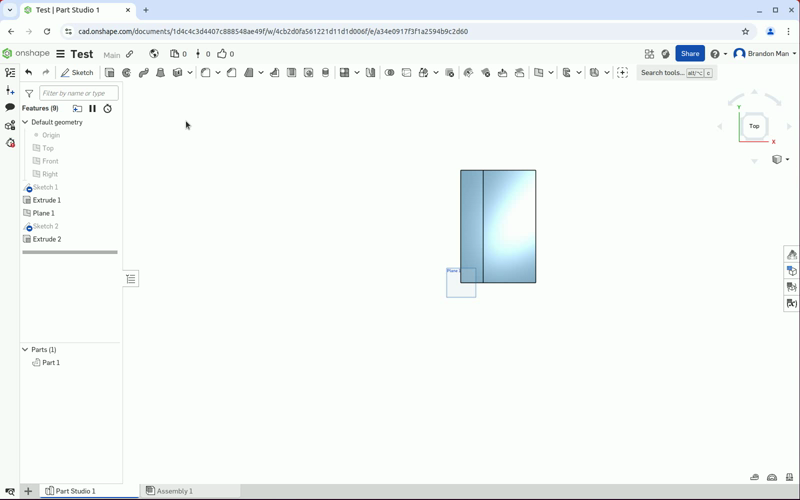
mouse_move(73, 189)
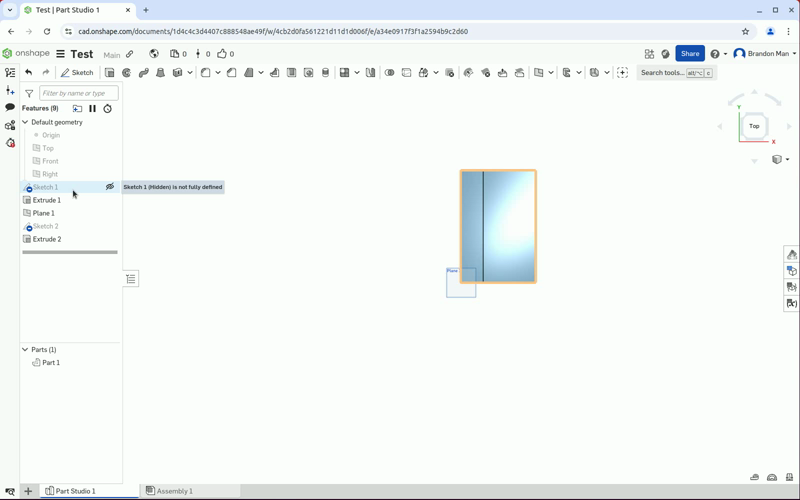
click(73, 189)
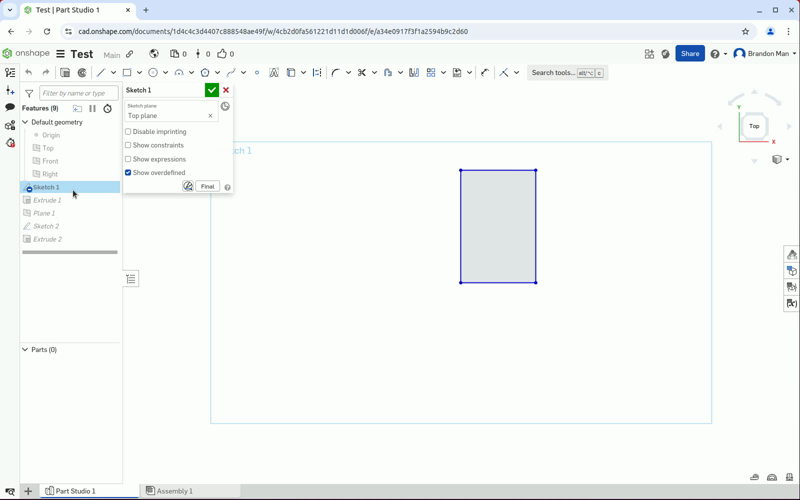
mouse_move(229, 92)
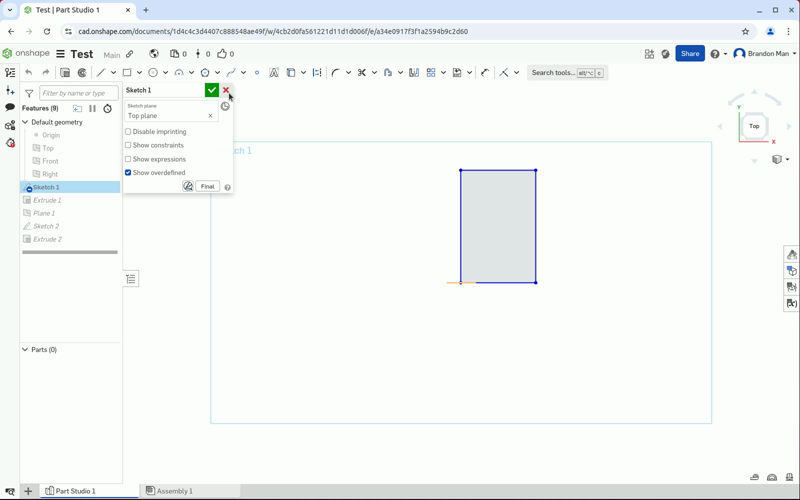
click(229, 92)
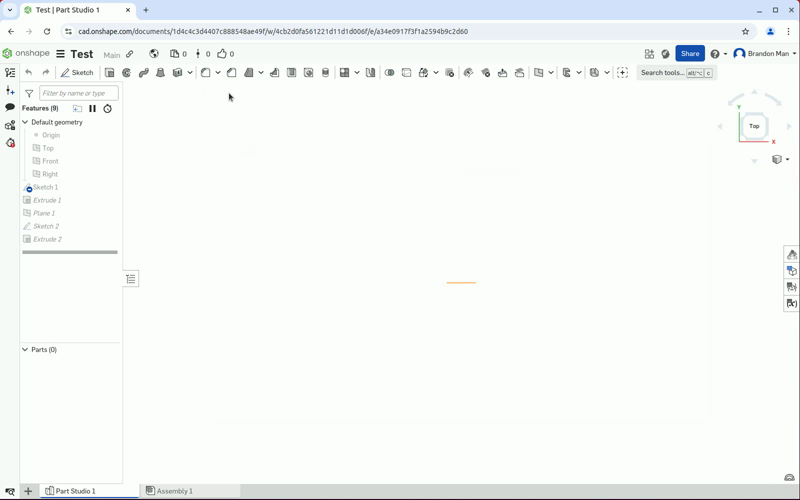
key(shift+s)
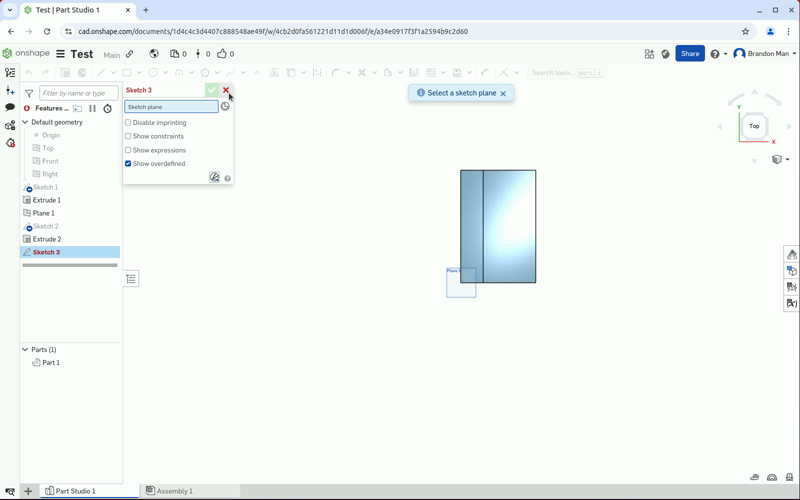
mouse_move(73, 215)
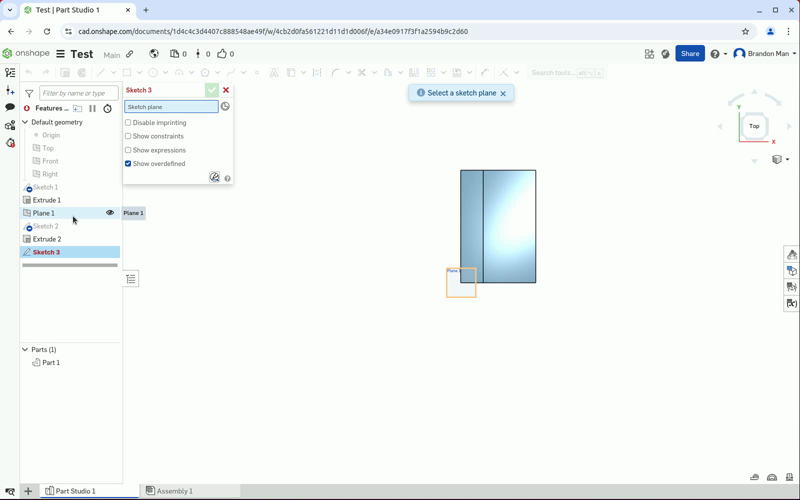
click(73, 215)
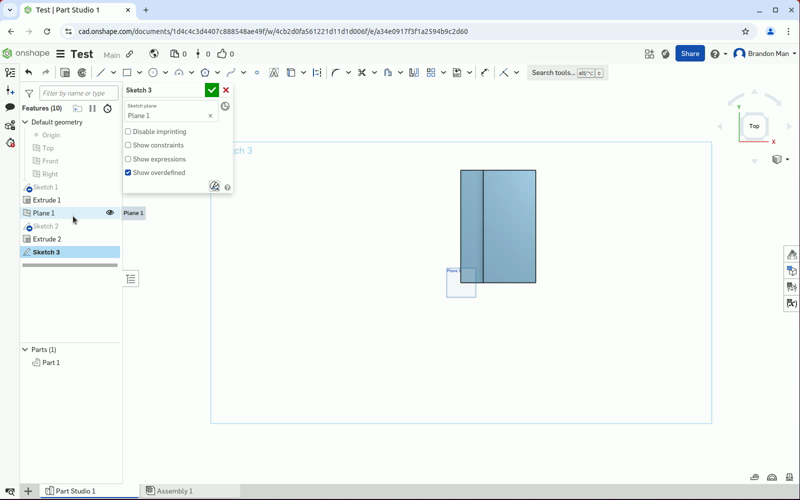
mouse_move(73, 352)
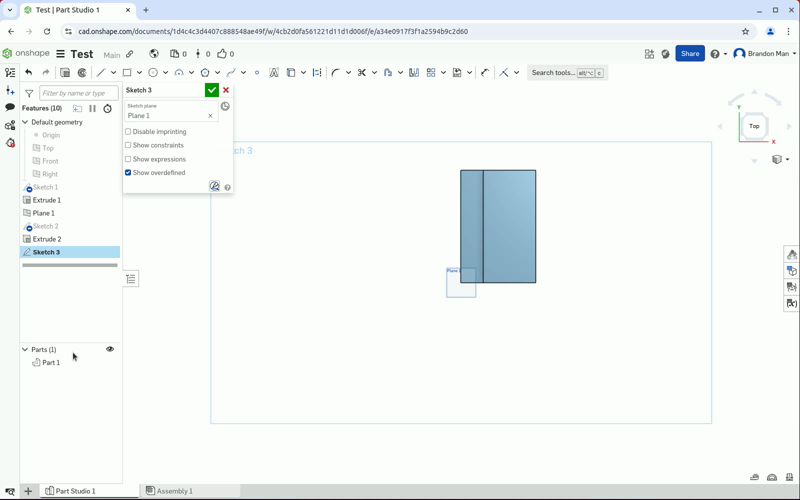
key(y)
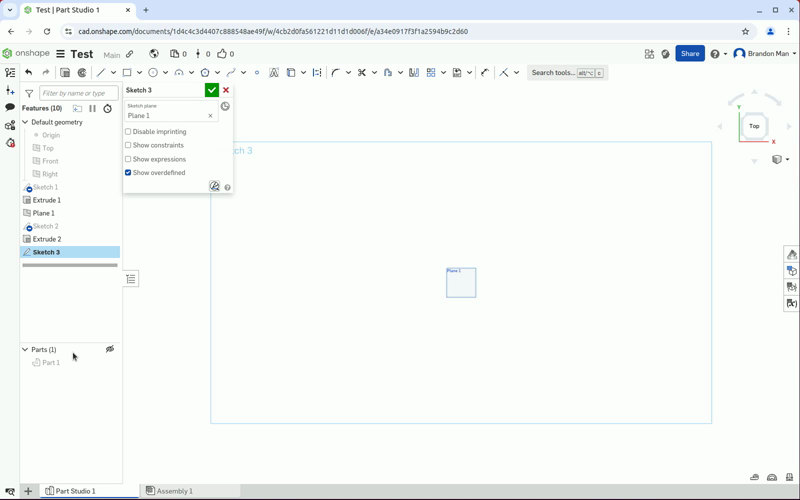
key(c)
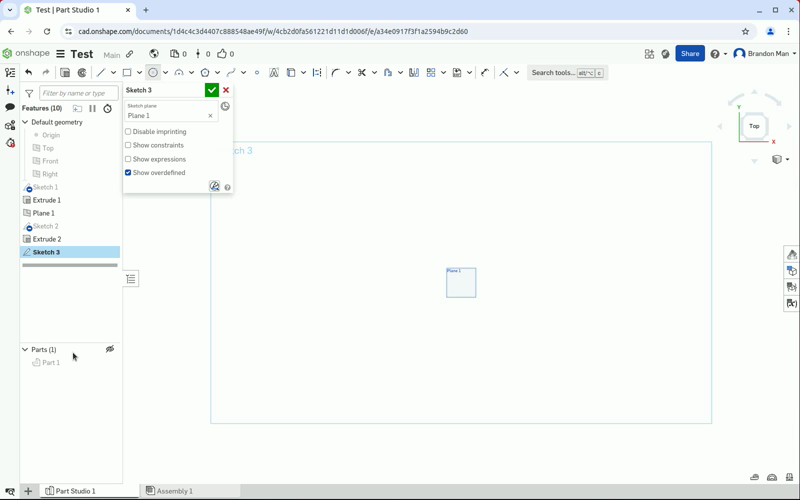
key_down(shift)
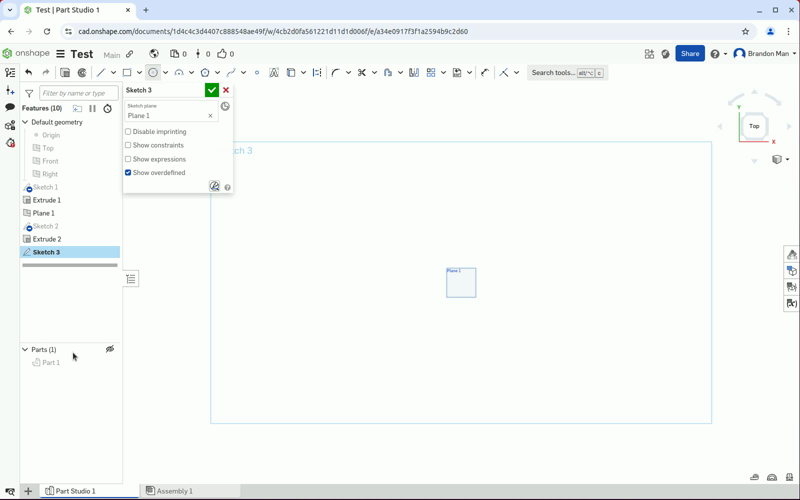
mouse_move(510, 226)
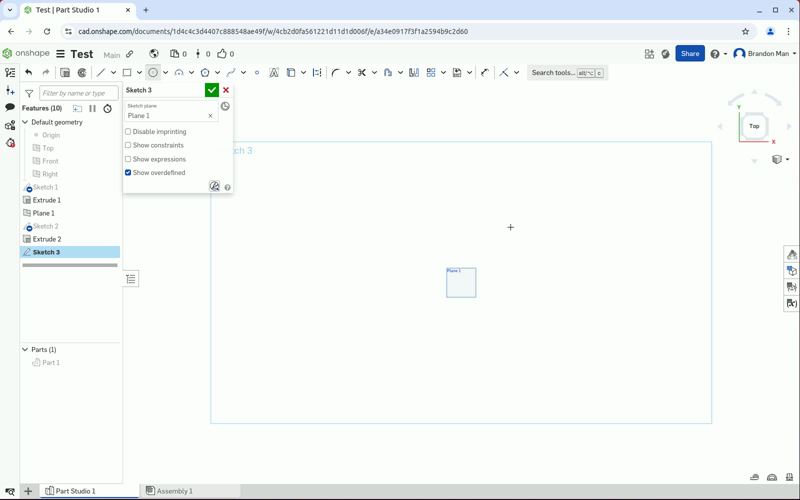
click(510, 226)
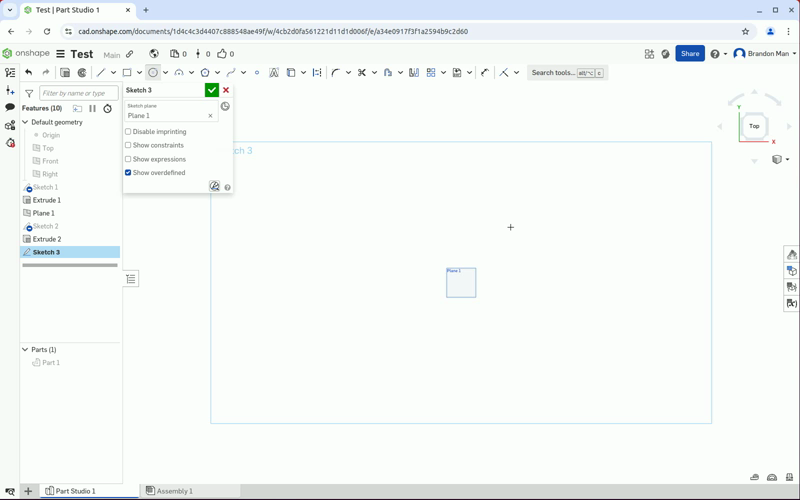
key_up(shift)
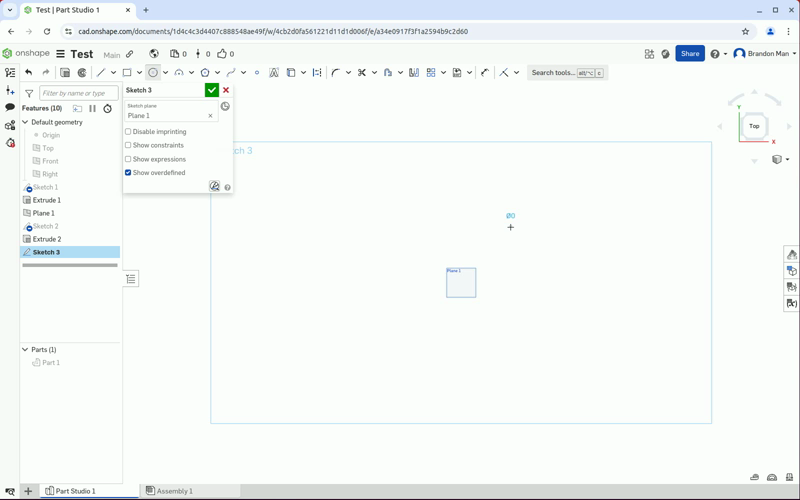
mouse_move(526, 226)
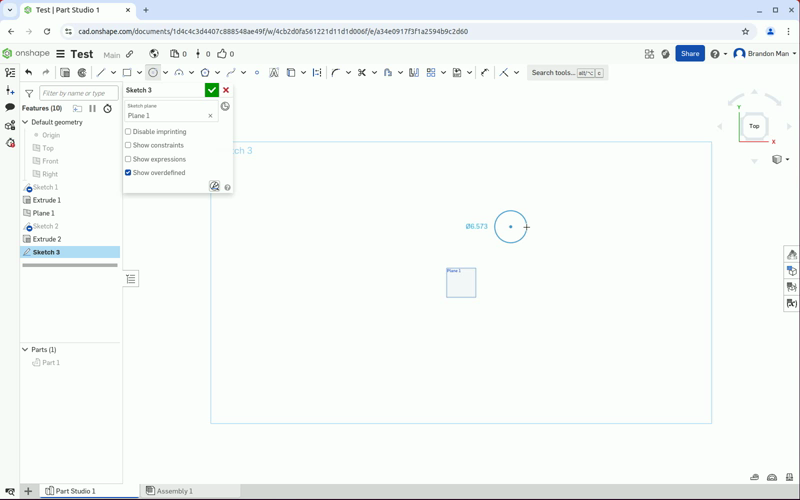
click(526, 226)
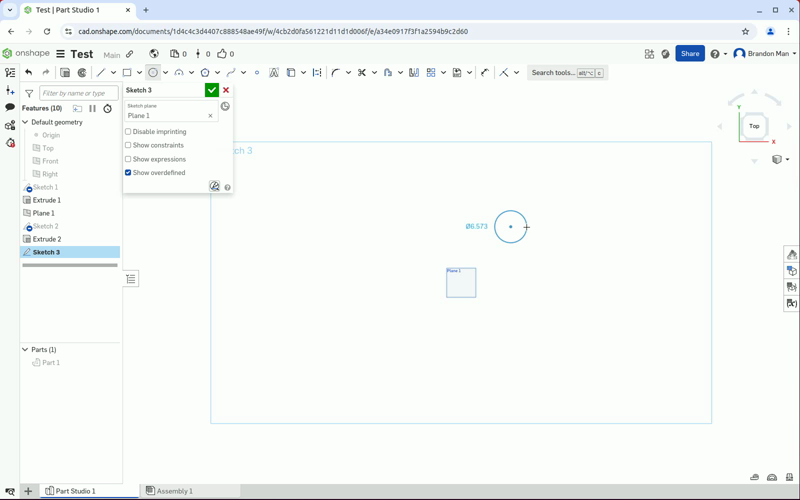
key(esc)
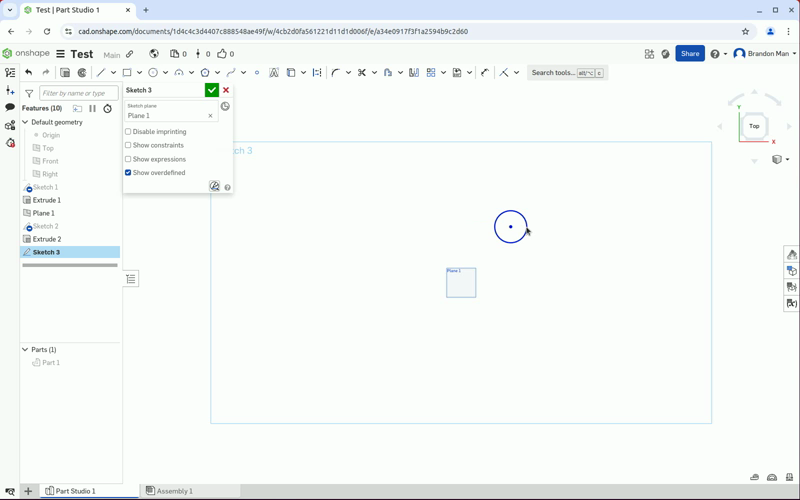
mouse_move(508, 241)
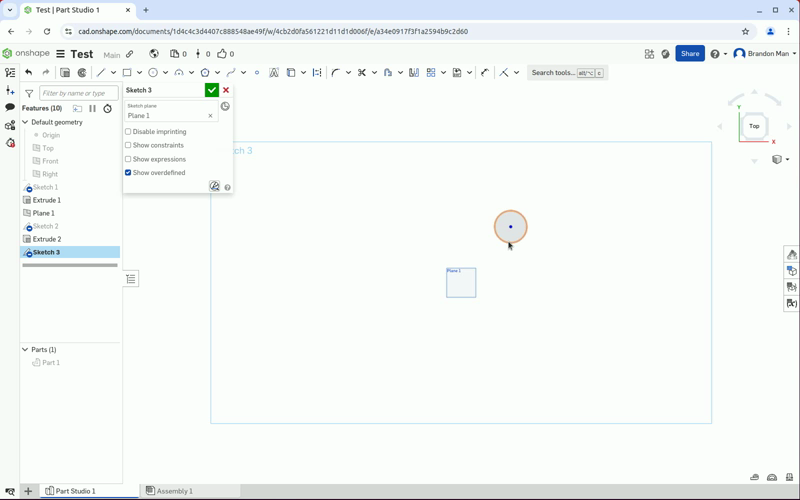
scroll(6)
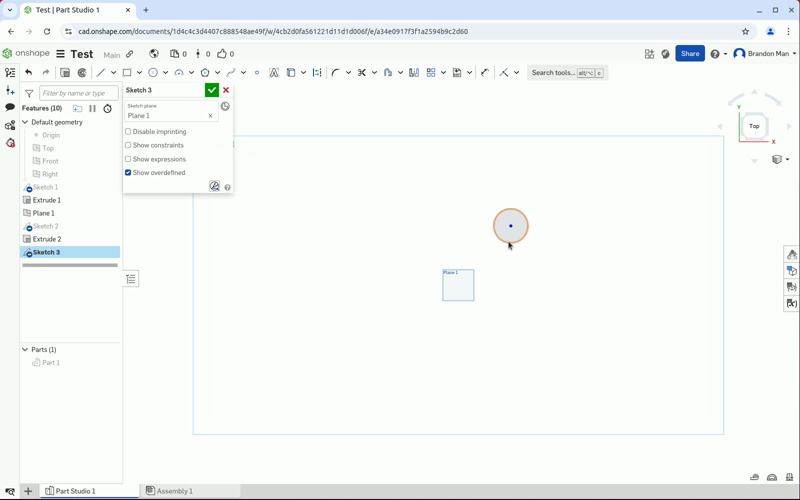
scroll(6)
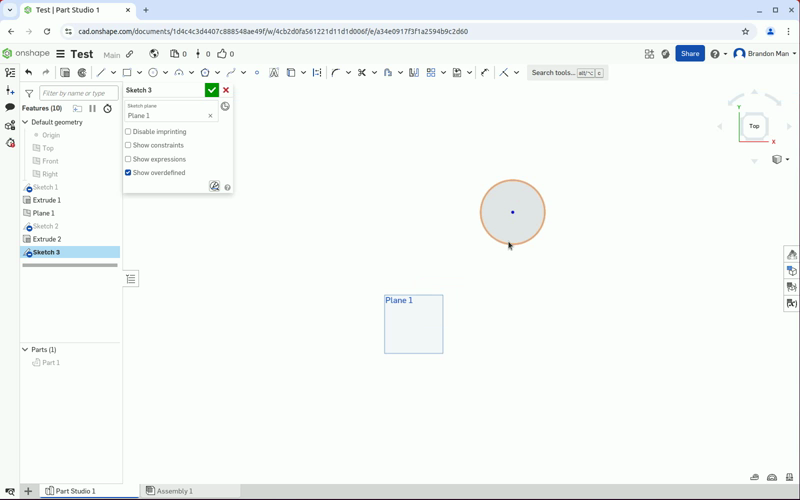
scroll(6)
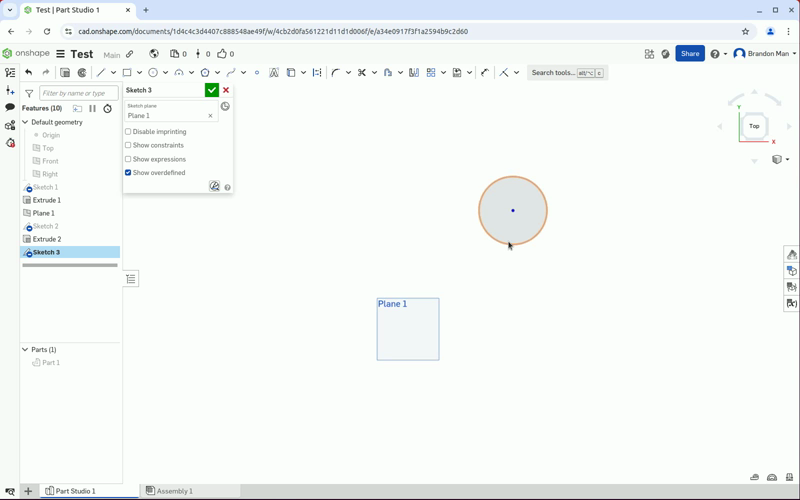
scroll(6)
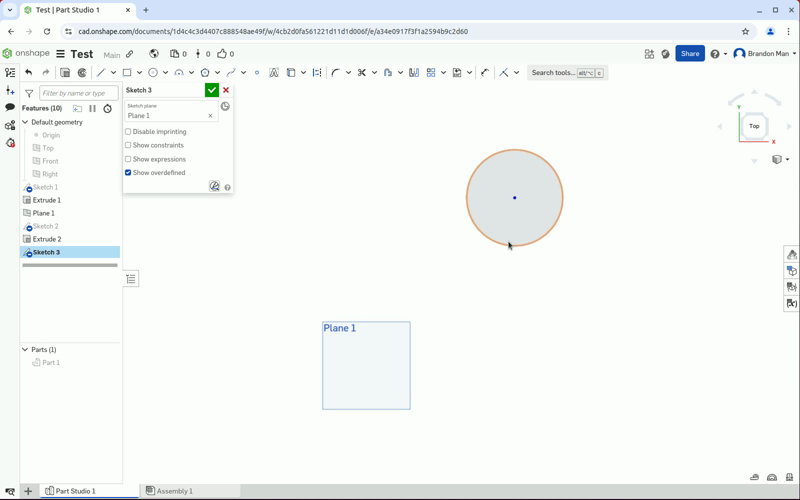
scroll(6)
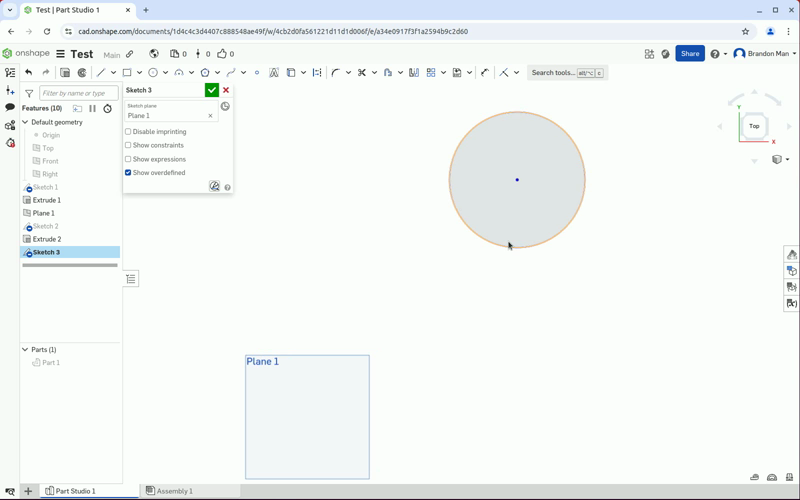
scroll(6)
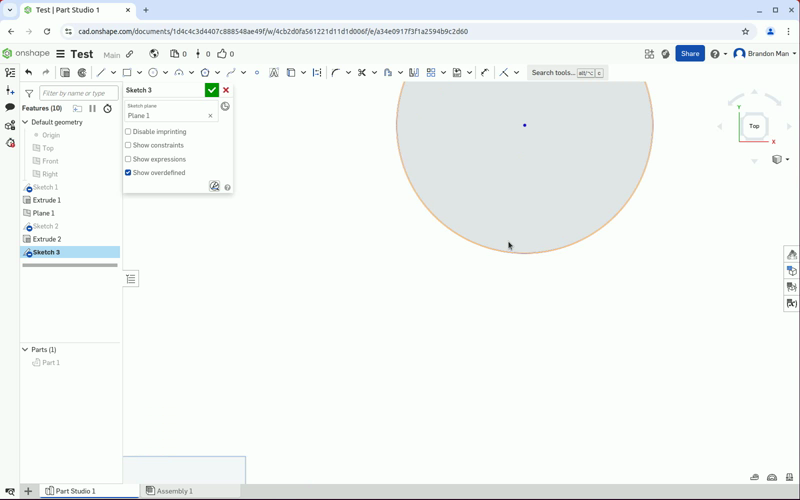
scroll(6)
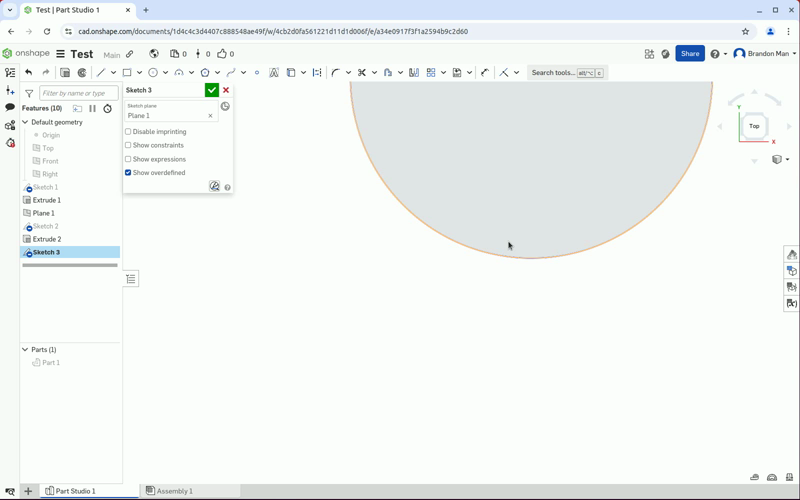
click(508, 241)
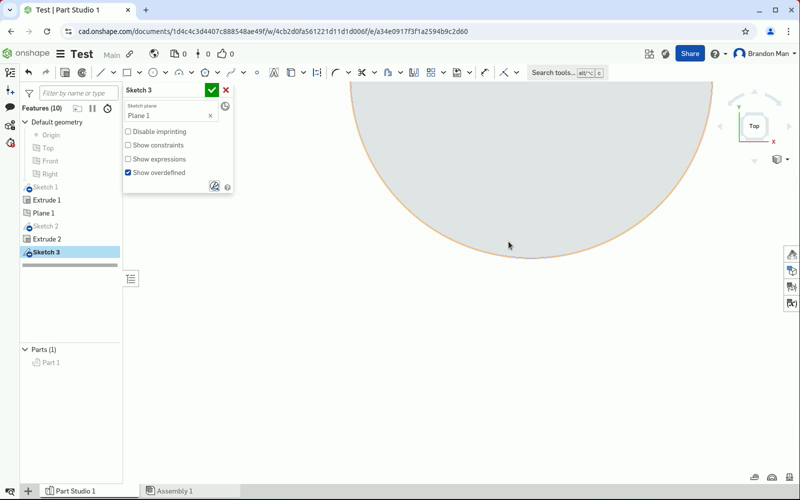
scroll(-6)
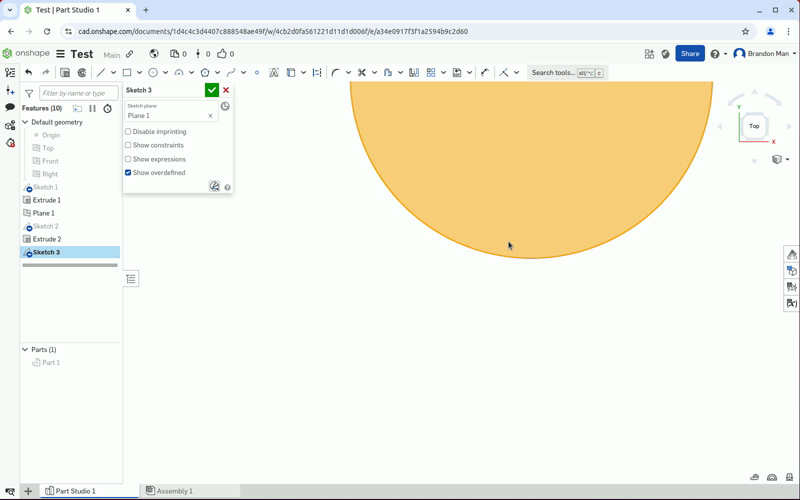
scroll(-6)
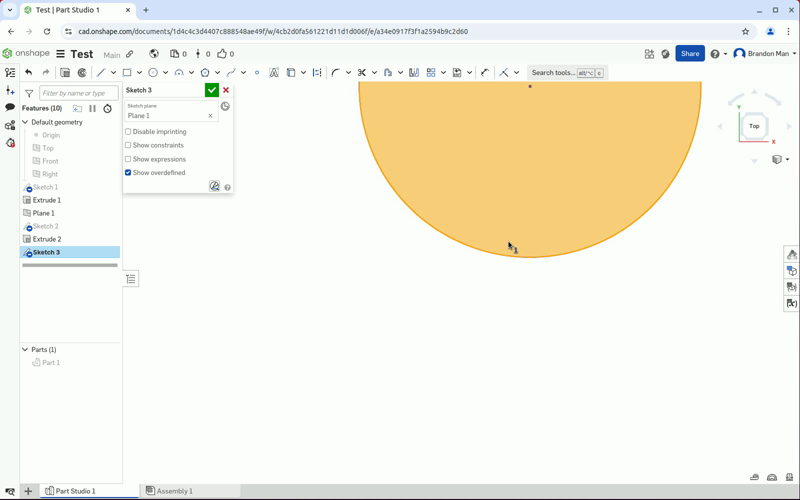
scroll(-6)
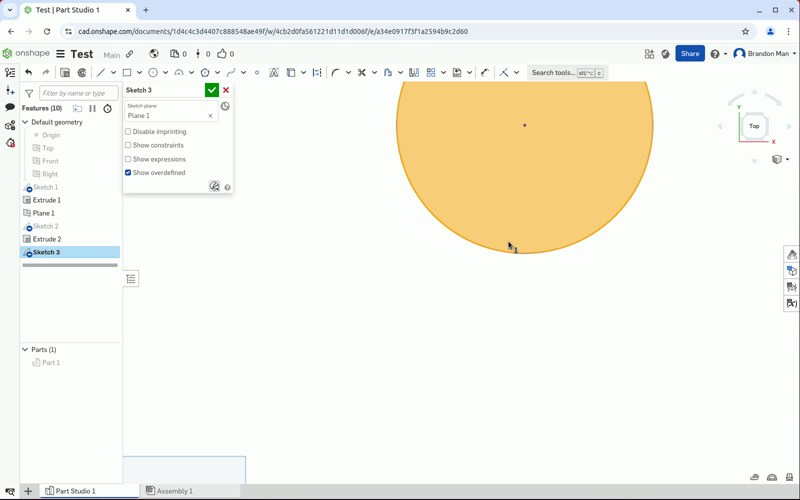
scroll(-6)
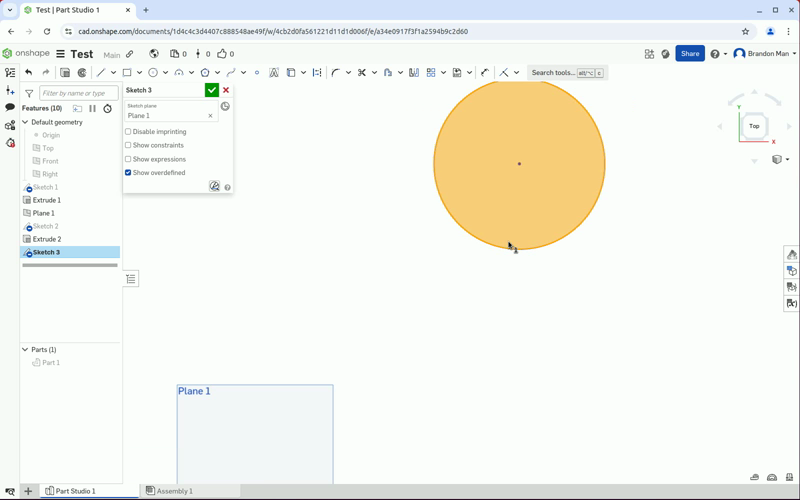
scroll(-6)
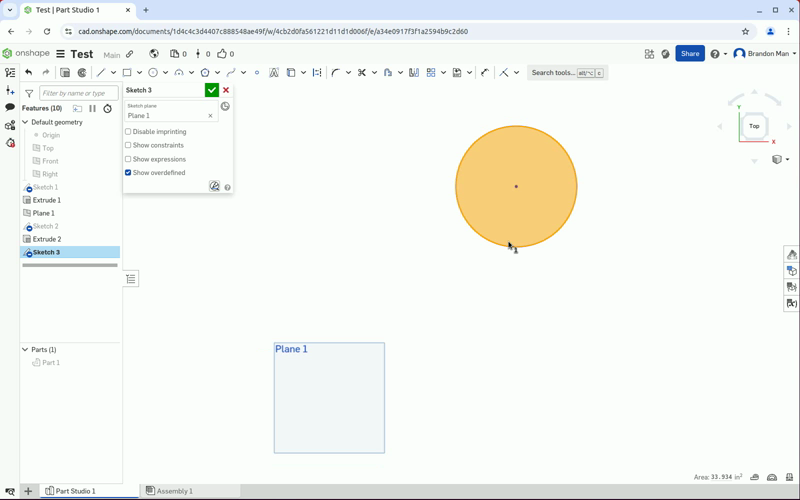
scroll(-6)
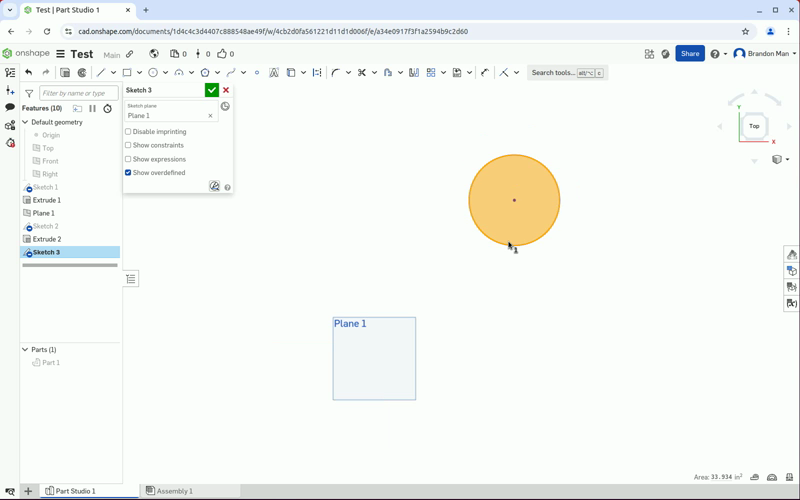
scroll(-6)
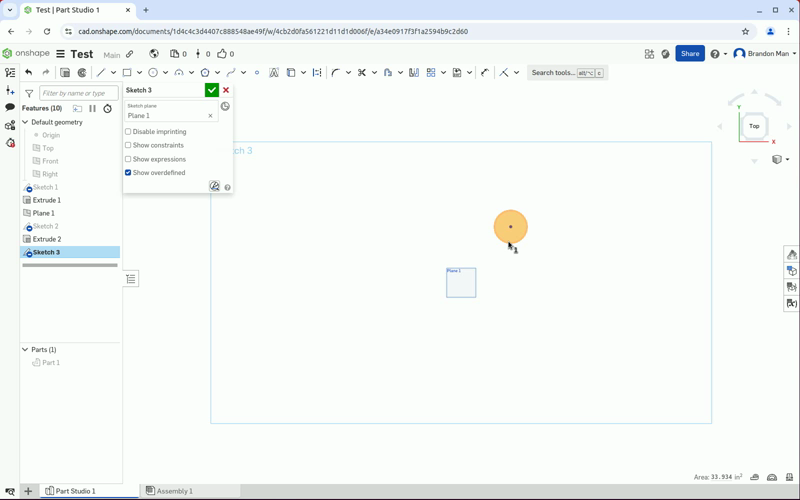
mouse_move(73, 352)
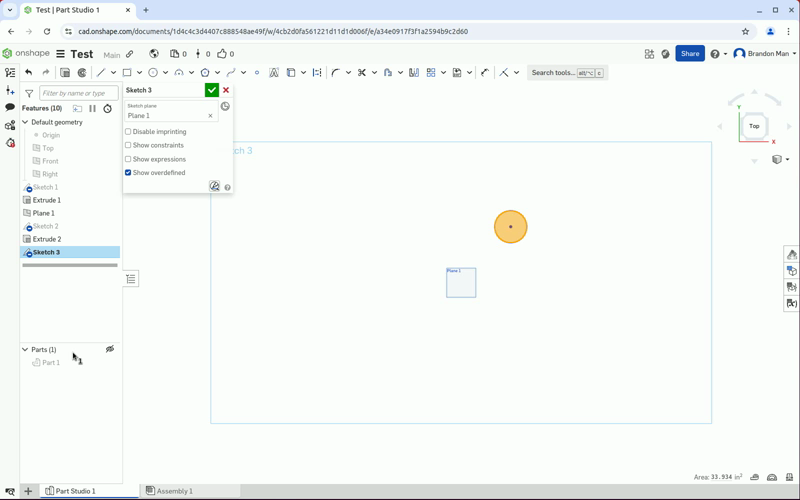
key(shift+y)
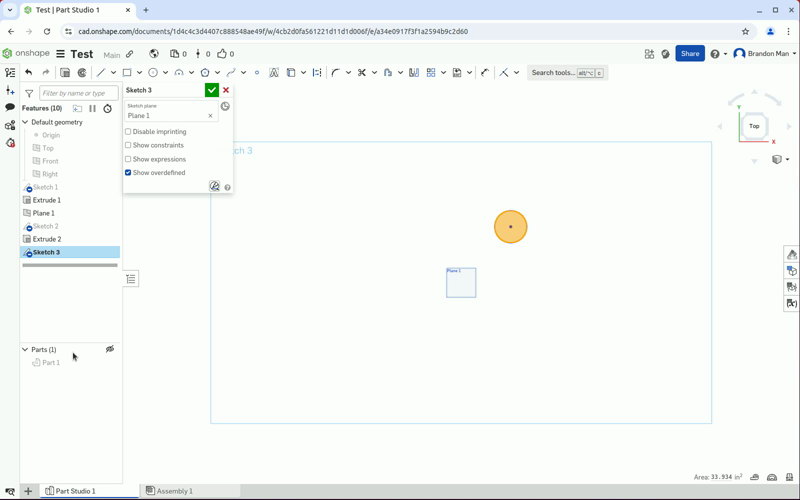
key(shift+e)
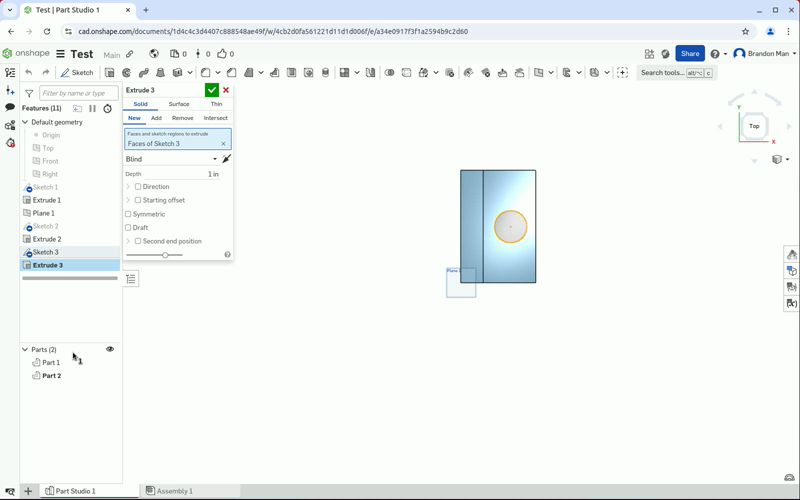
mouse_move(143, 106)
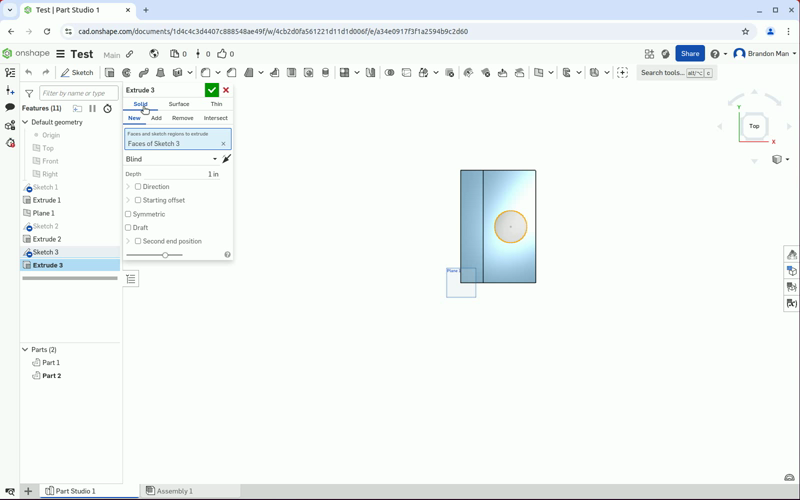
click(143, 106)
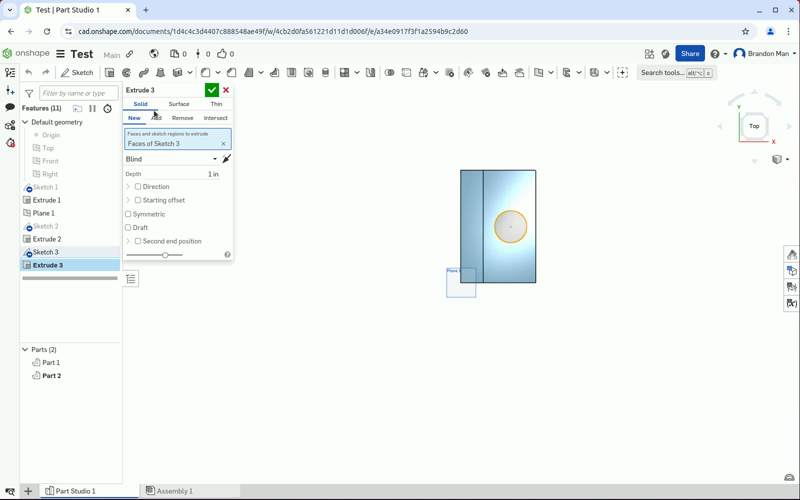
mouse_move(186, 120)
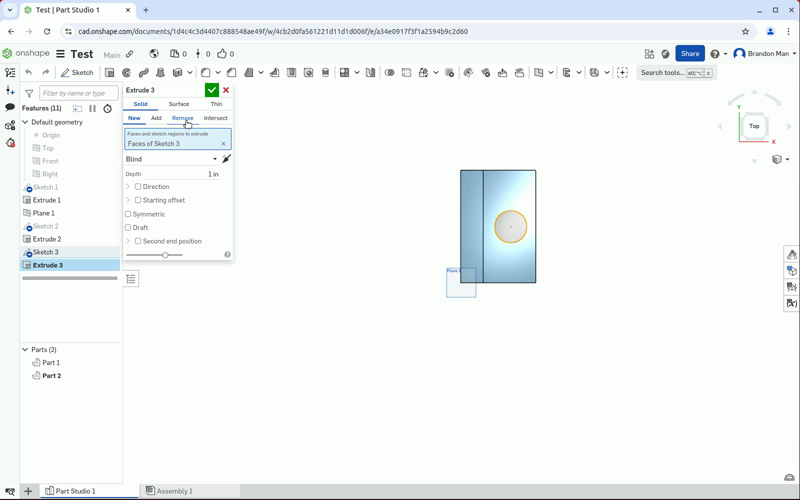
click(186, 120)
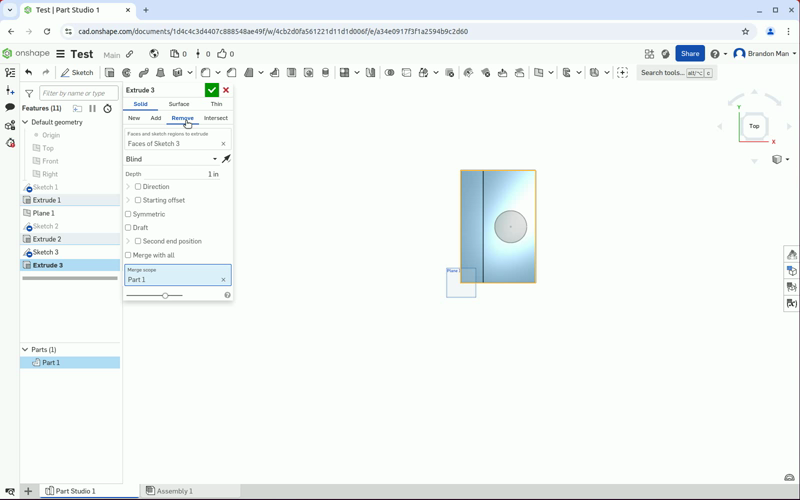
key(tab, 4)
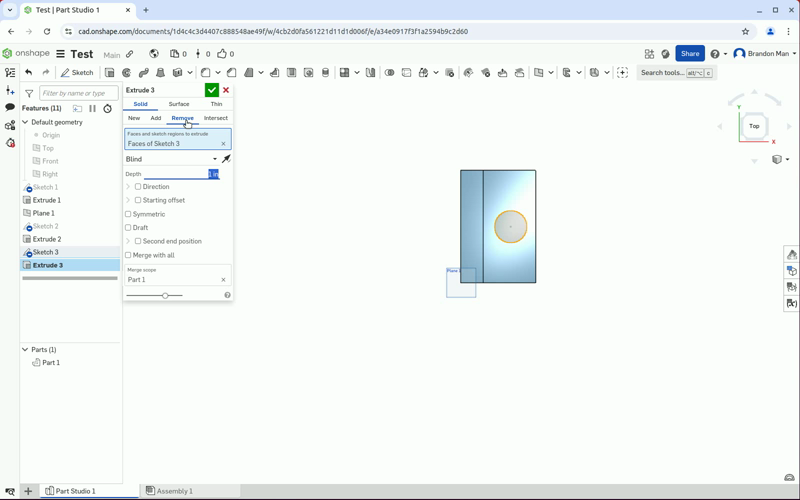
text(30.811)
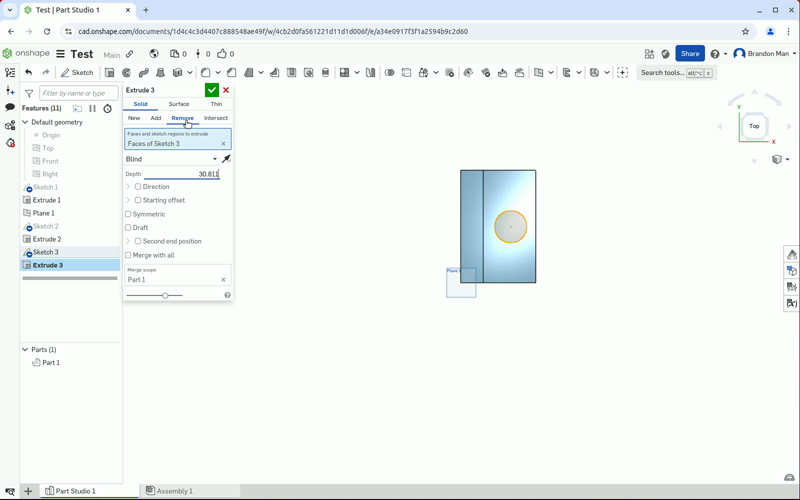
key(tab, 6)
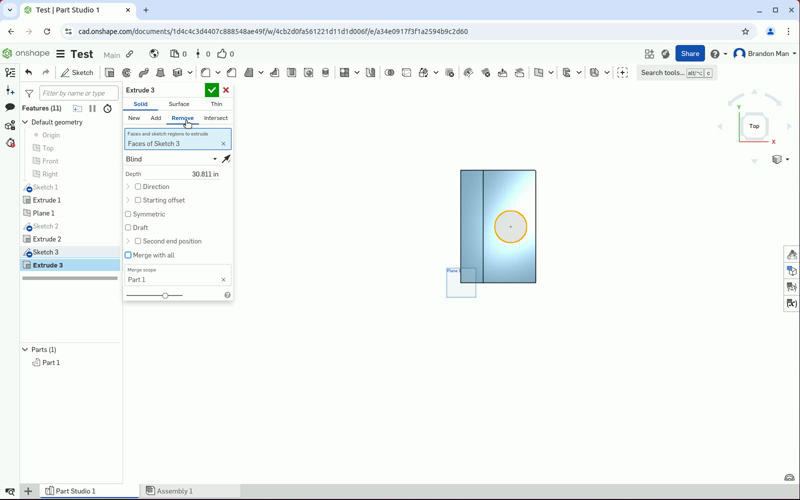
key(space)
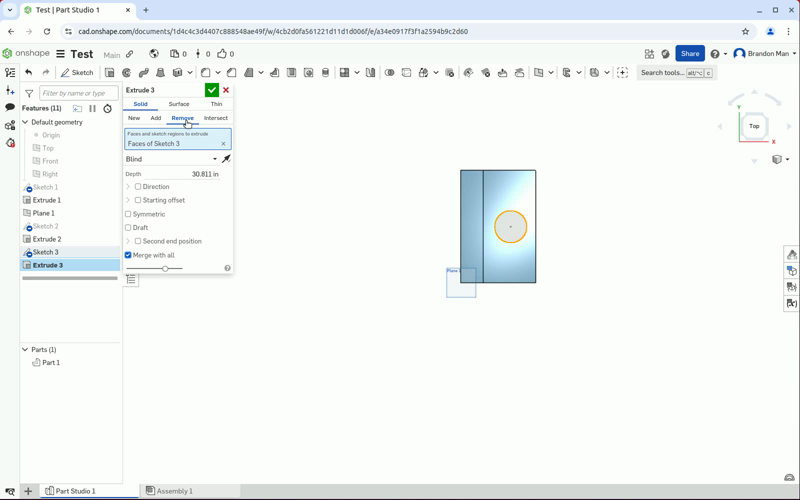
key(enter)
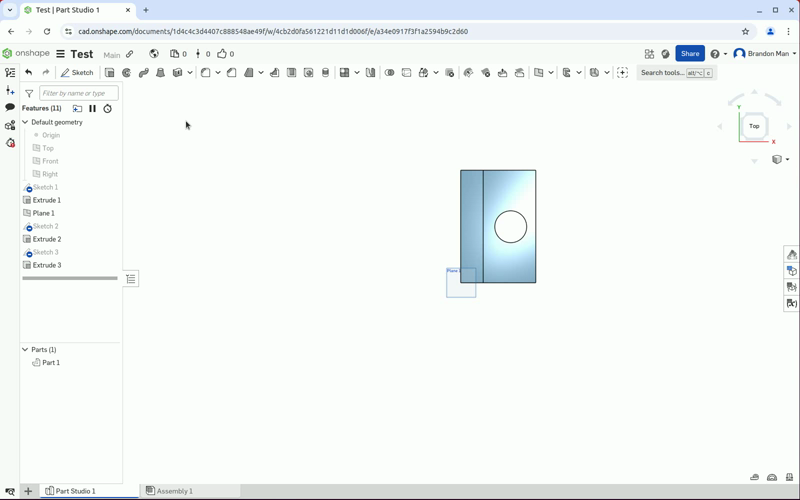
key(shift+h)
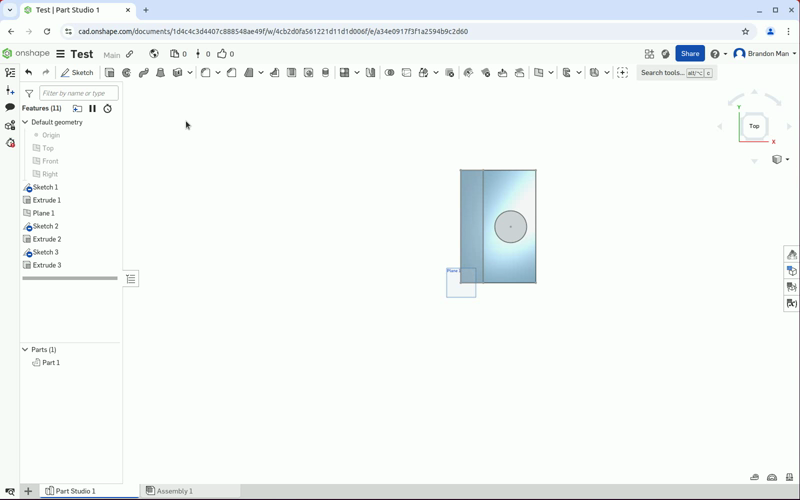
key(shift+h)
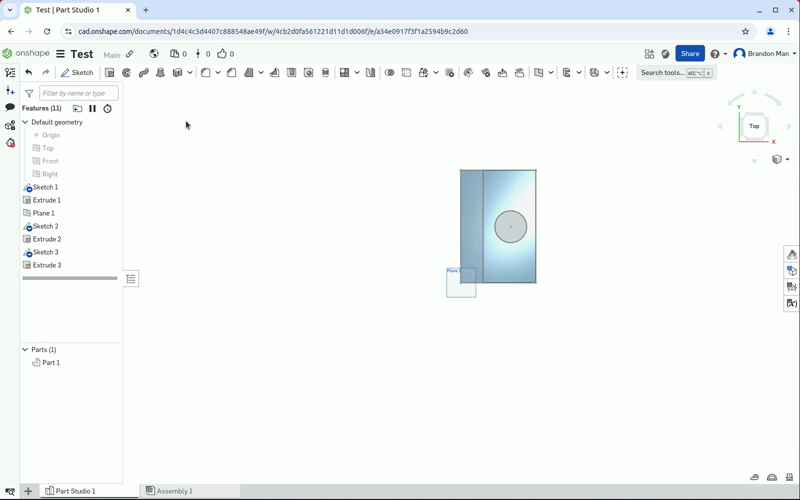
key(shift+7)
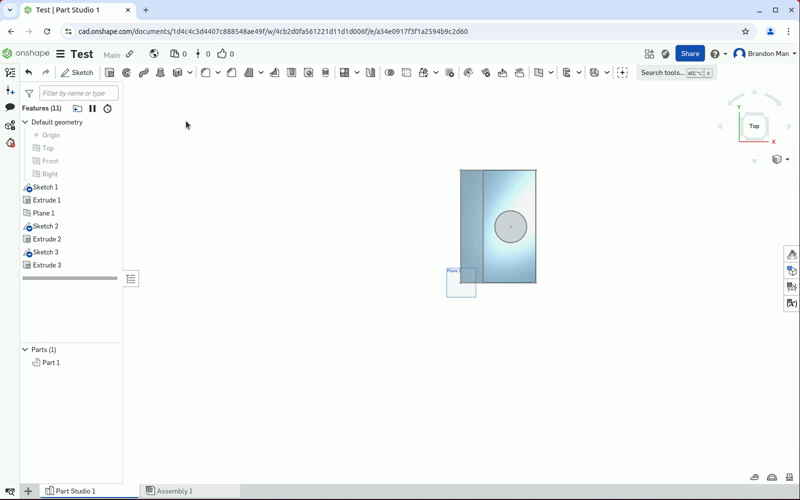
key(up, 3)
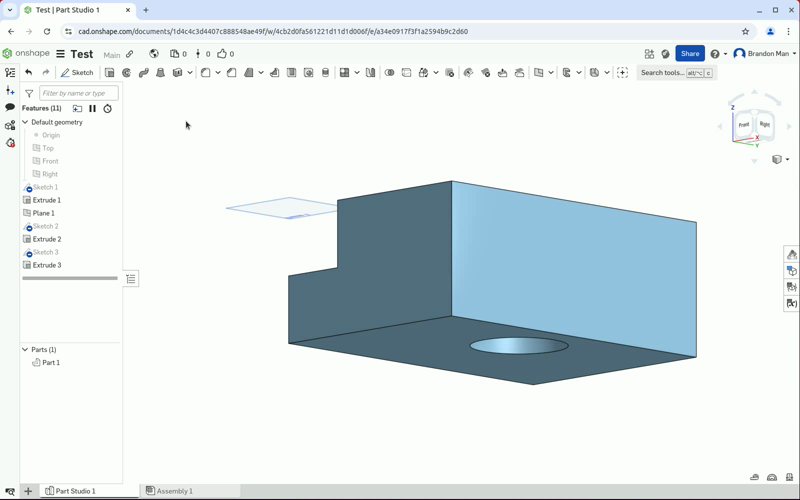
key(left, 3)
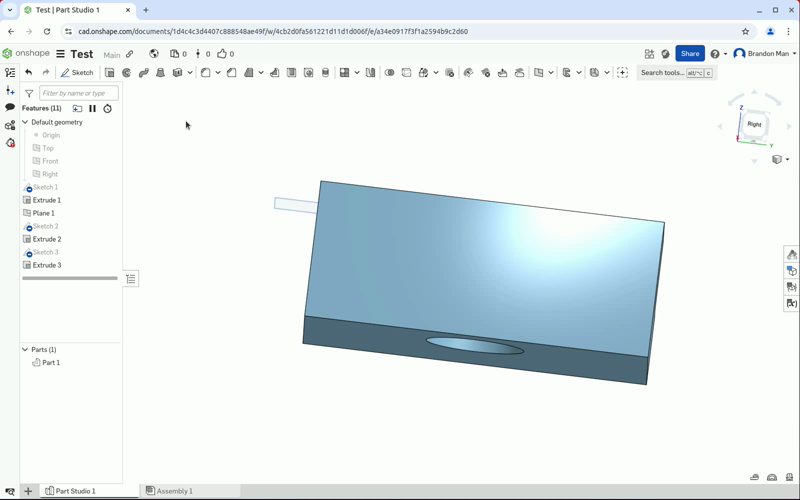
key(right, 3)
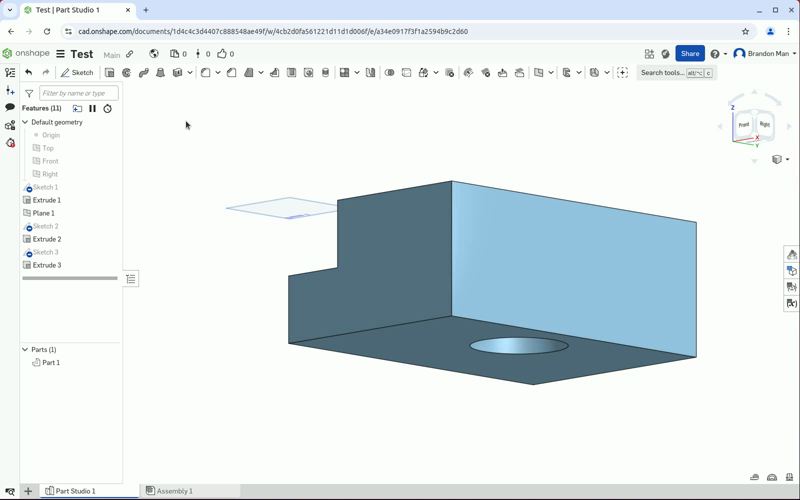
key(down, 3)
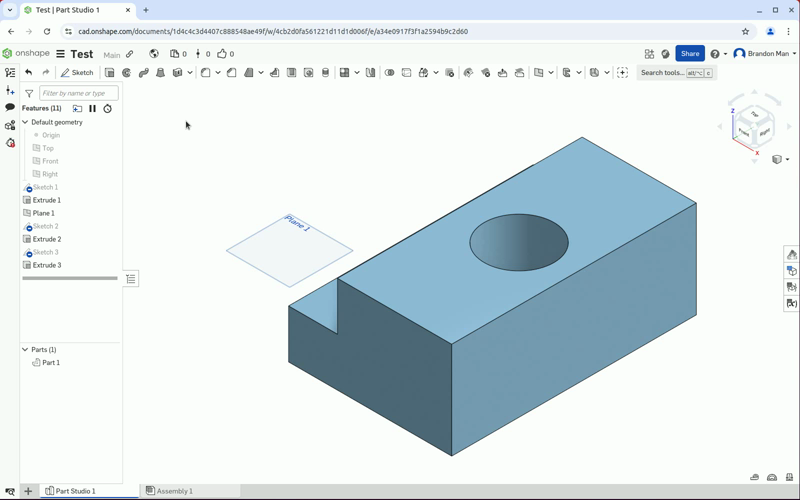
mouse_move(73, 189)
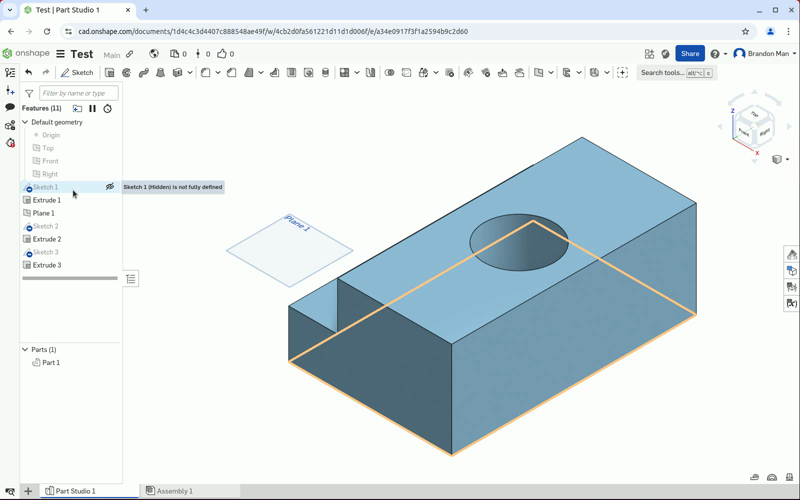
click(73, 189)